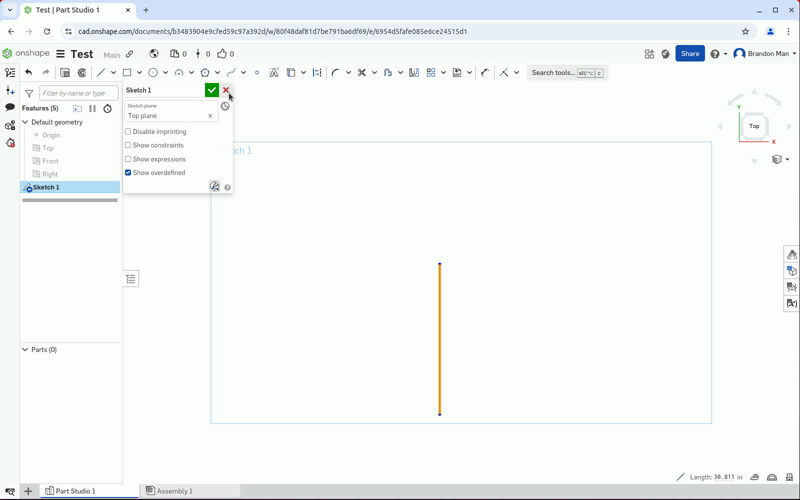
key(shift+h)
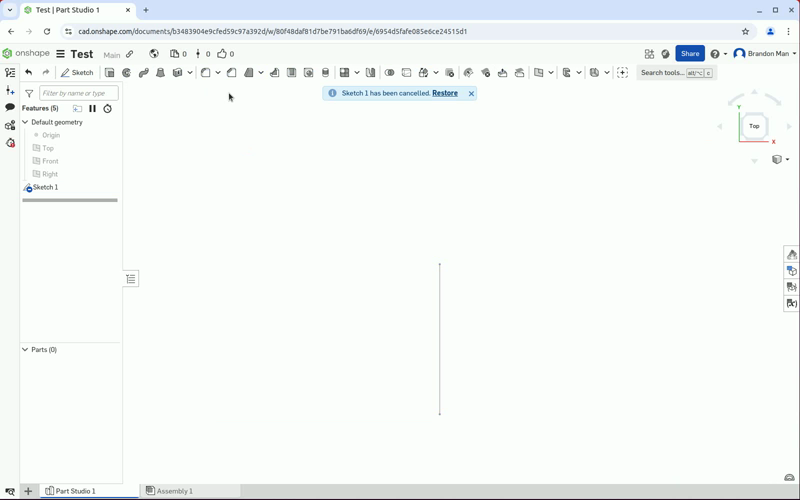
key(shift+s)
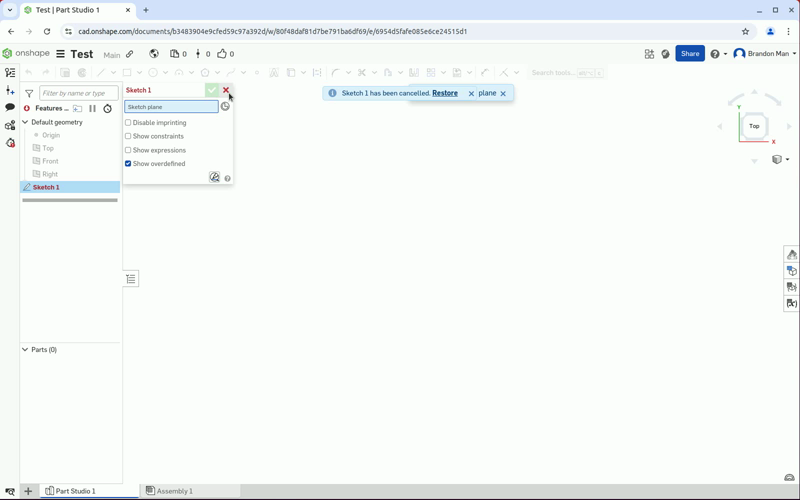
mouse_move(73, 150)
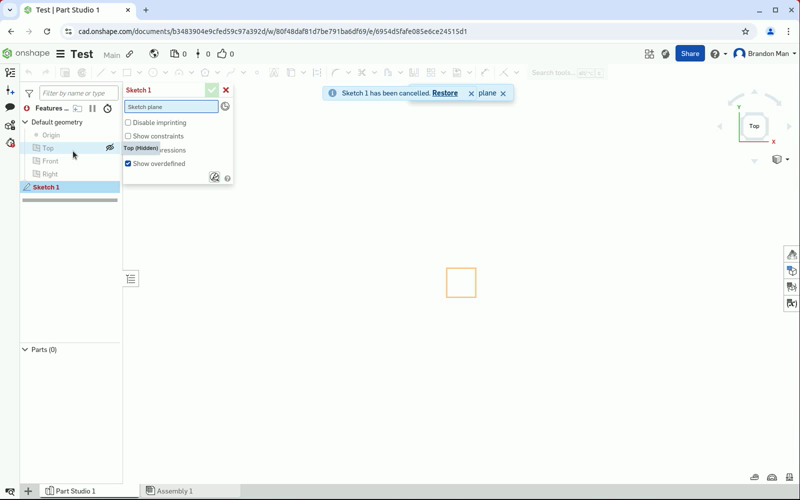
click(73, 150)
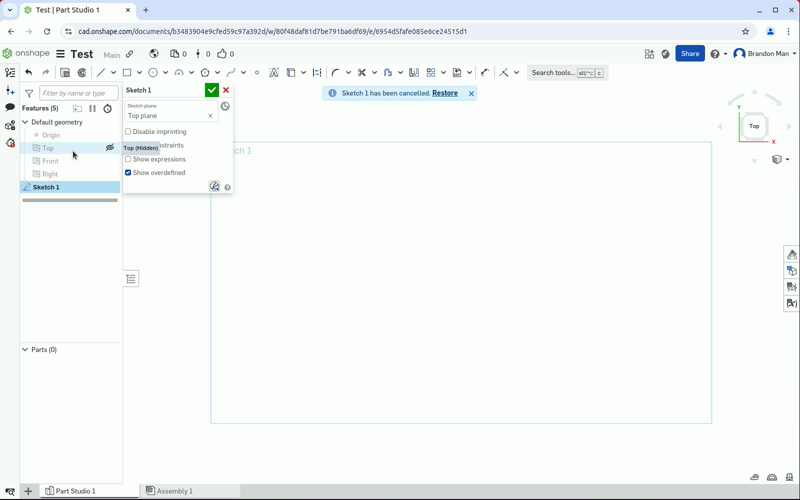
mouse_move(73, 352)
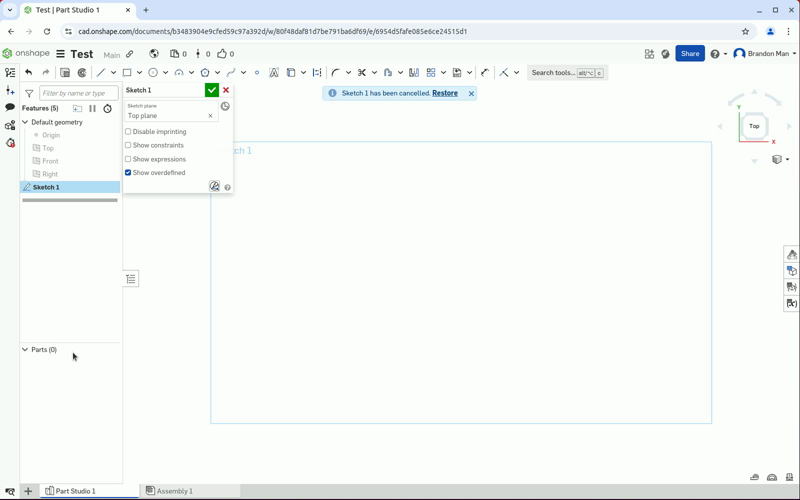
key(y)
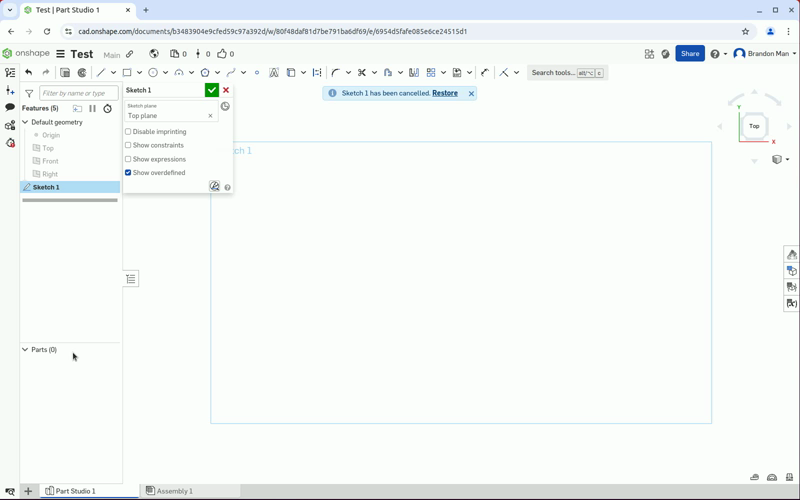
key(a)
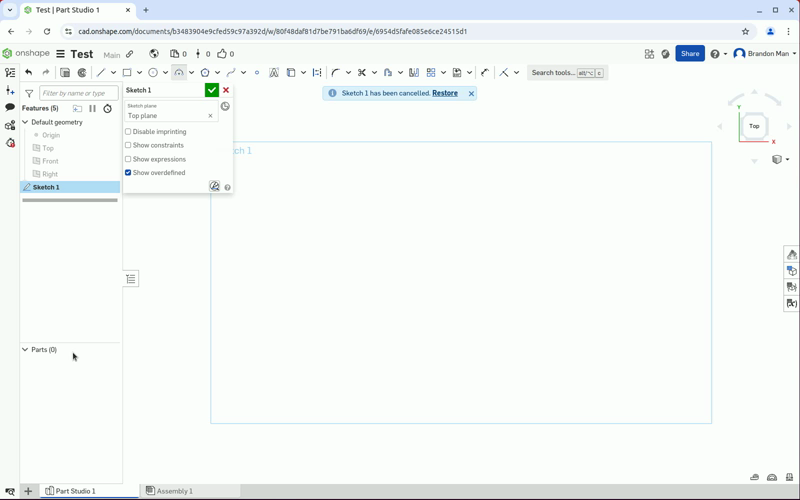
key_down(shift)
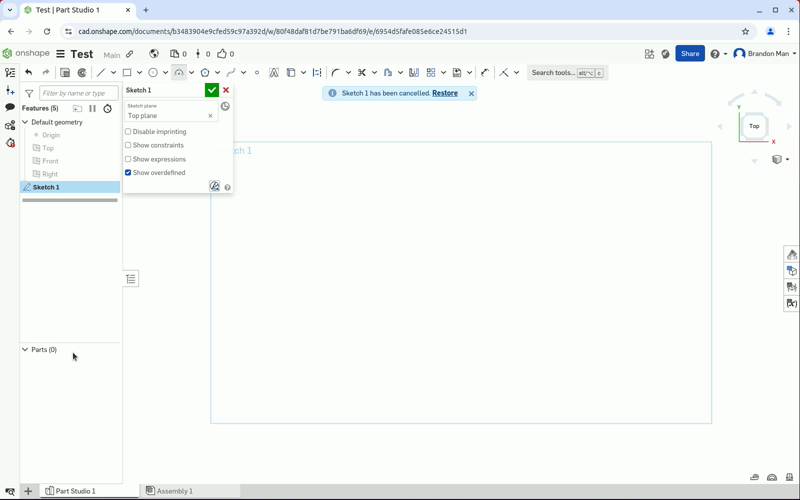
mouse_move(460, 170)
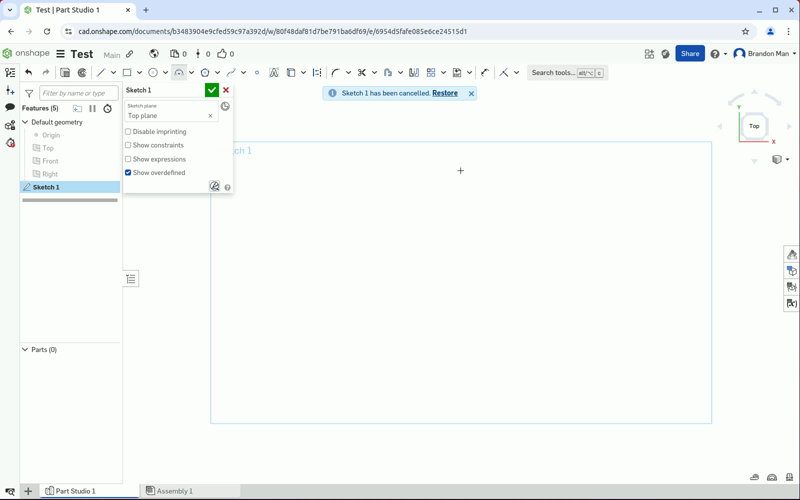
click(460, 170)
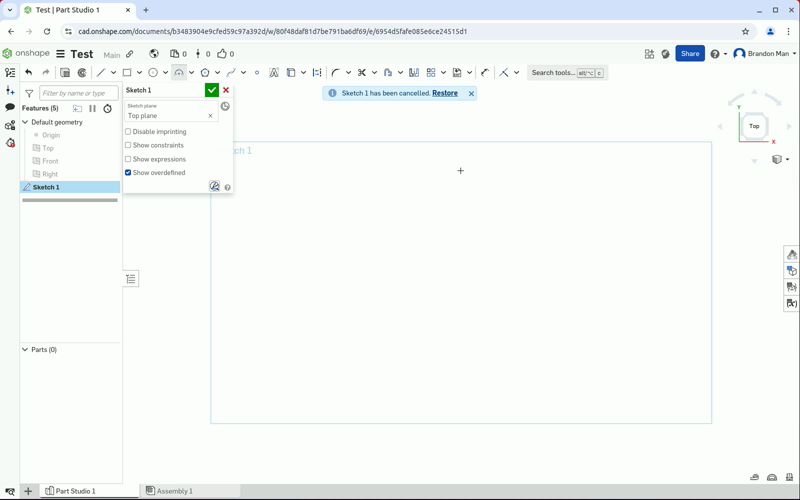
key_up(shift)
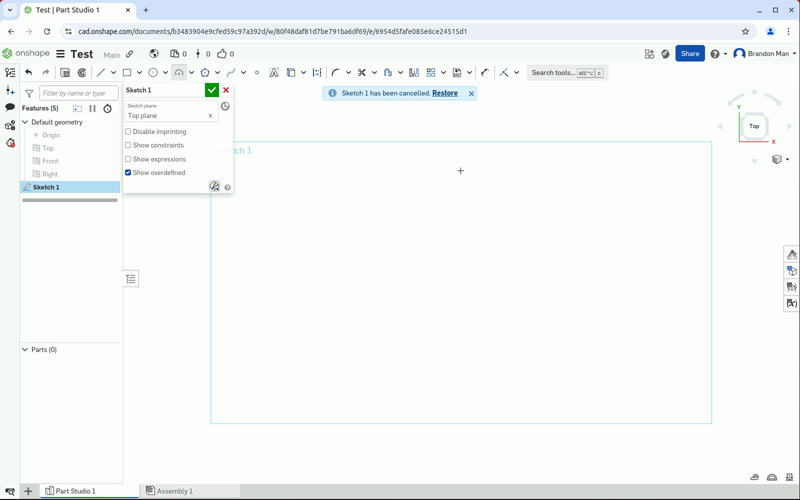
key_down(shift)
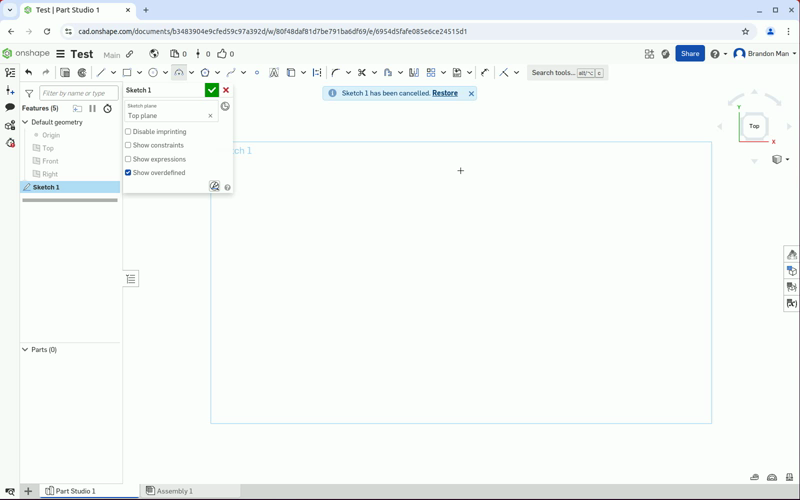
mouse_move(573, 170)
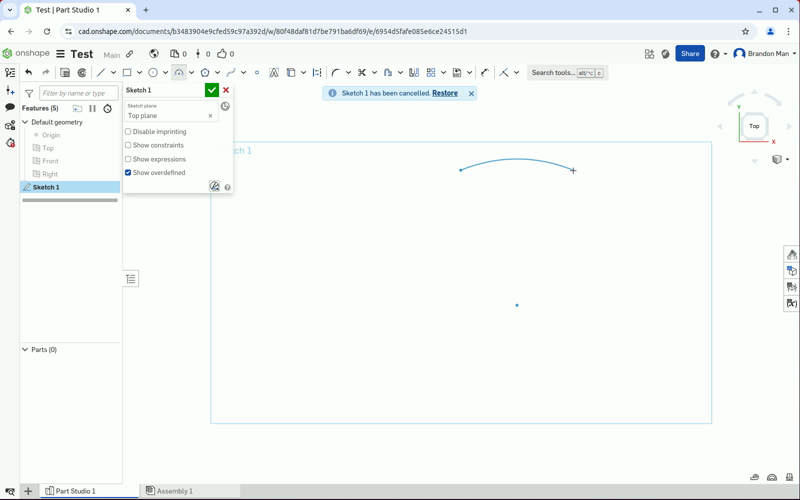
click(573, 170)
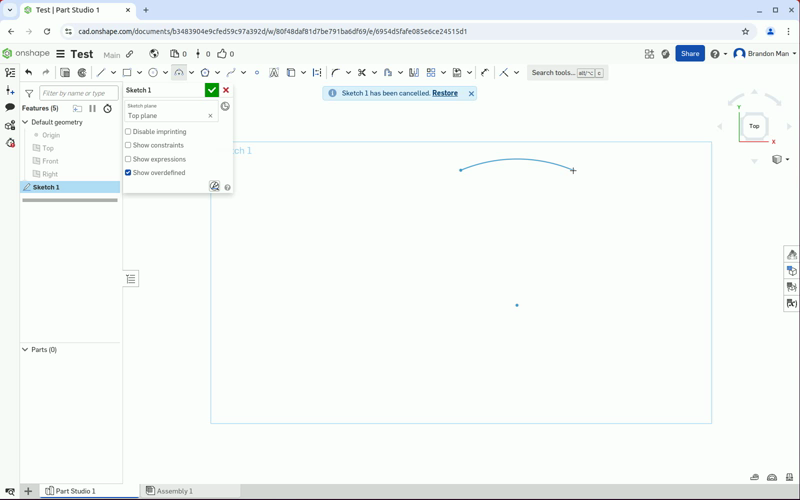
mouse_move(516, 226)
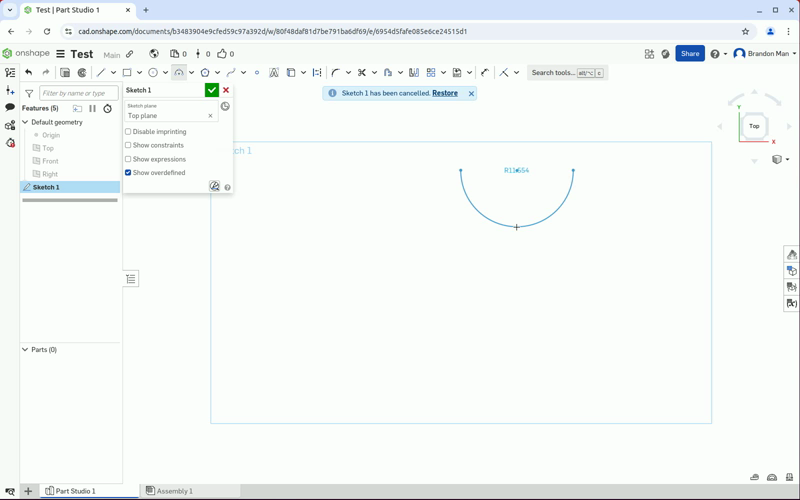
click(516, 226)
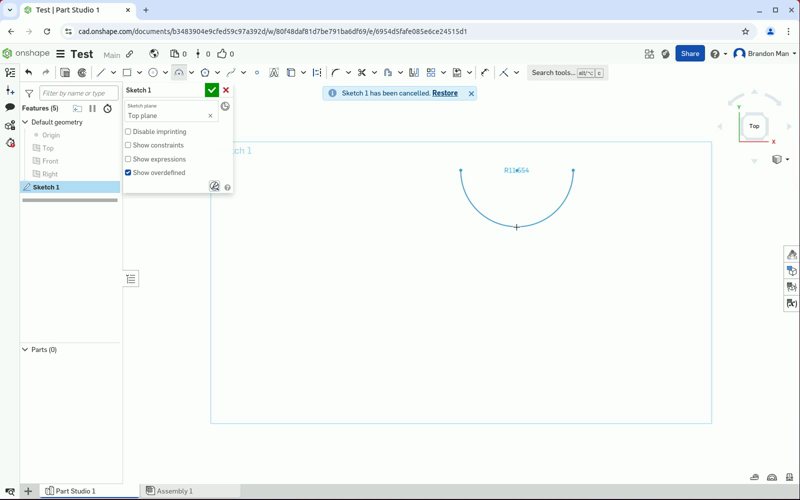
key_up(shift)
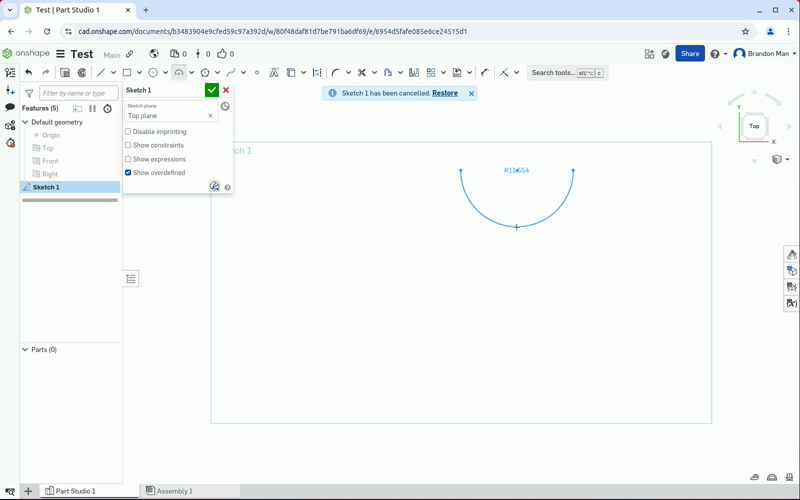
key(esc)
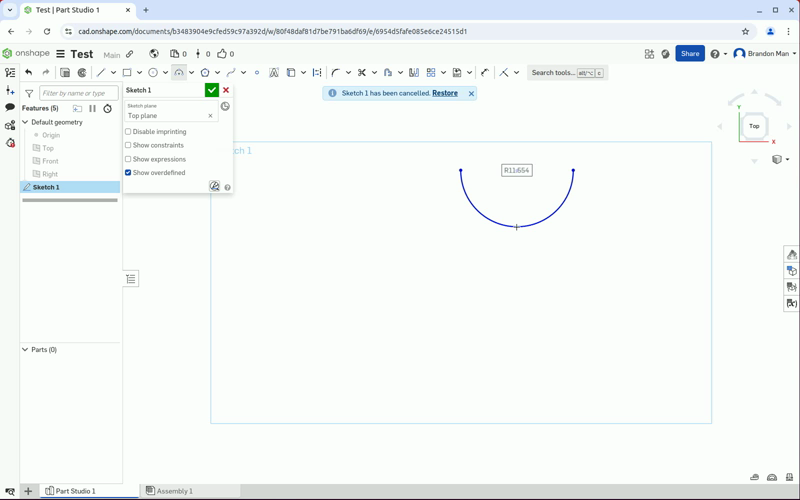
key(l)
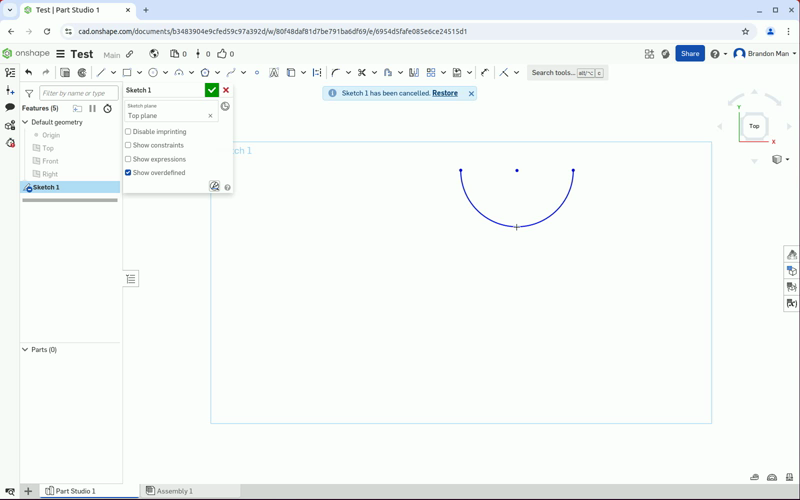
mouse_move(573, 170)
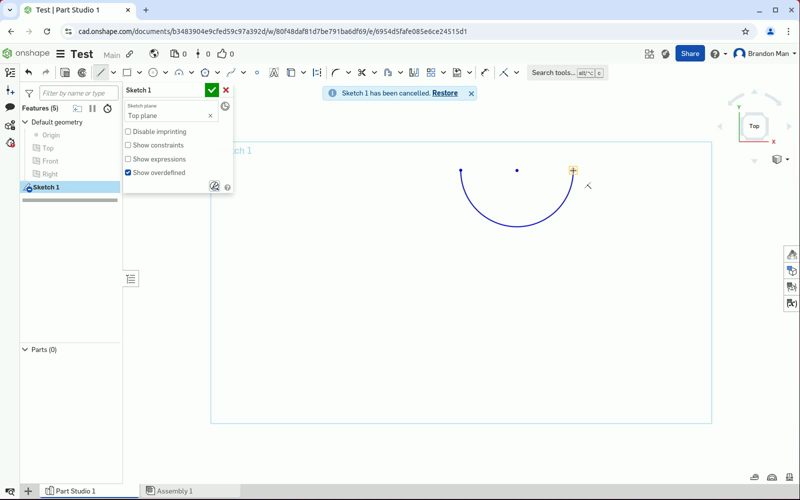
click(573, 170)
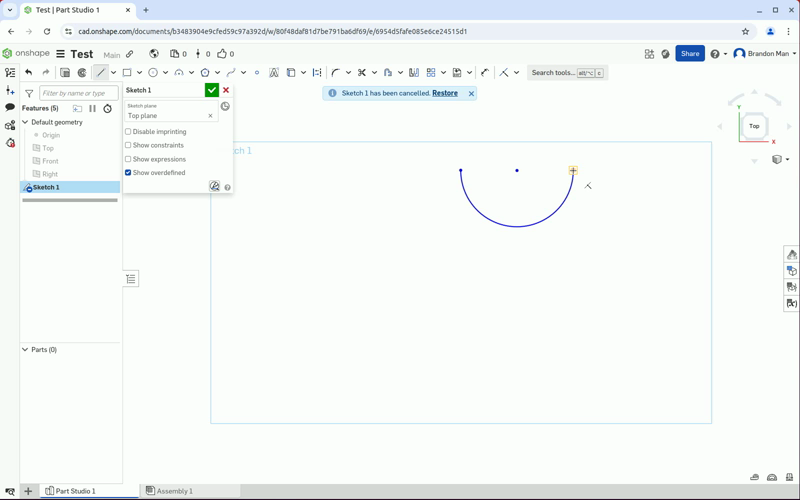
key_down(shift)
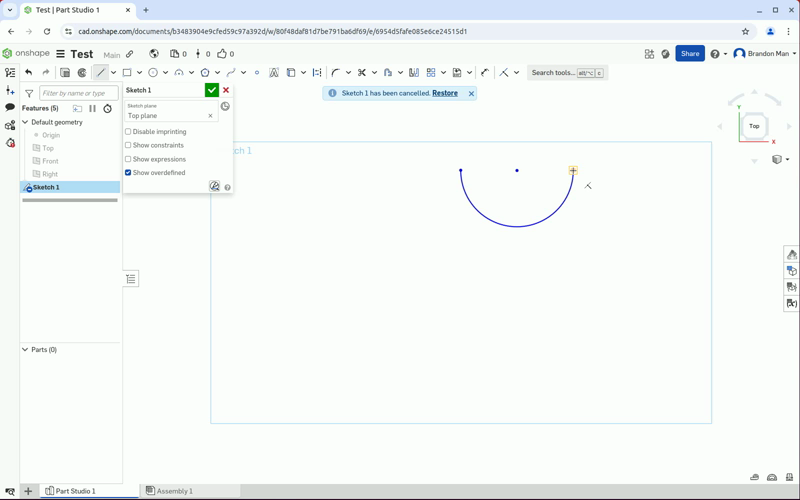
mouse_move(460, 170)
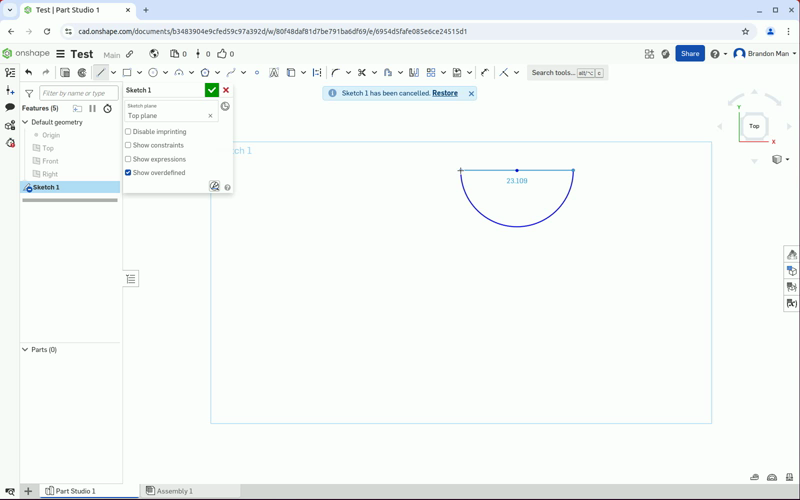
key_up(shift)
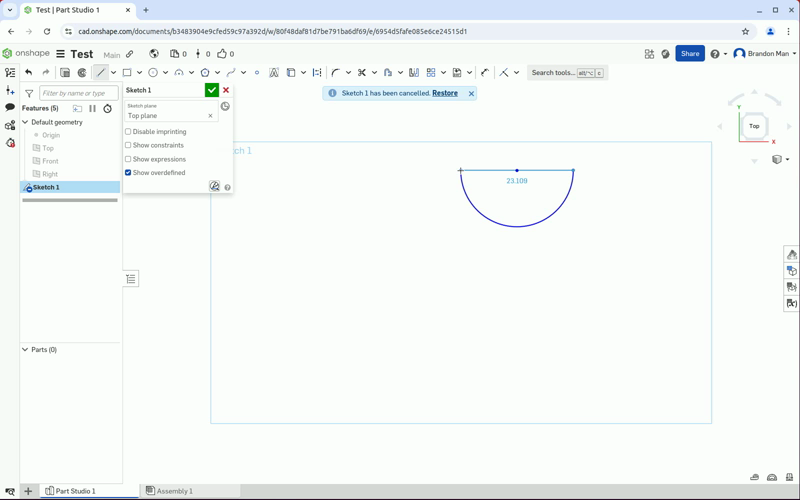
click(460, 170)
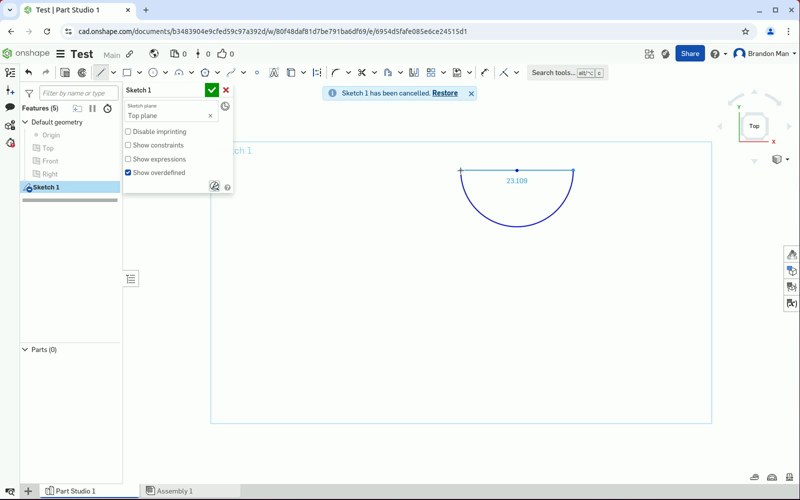
key(esc)
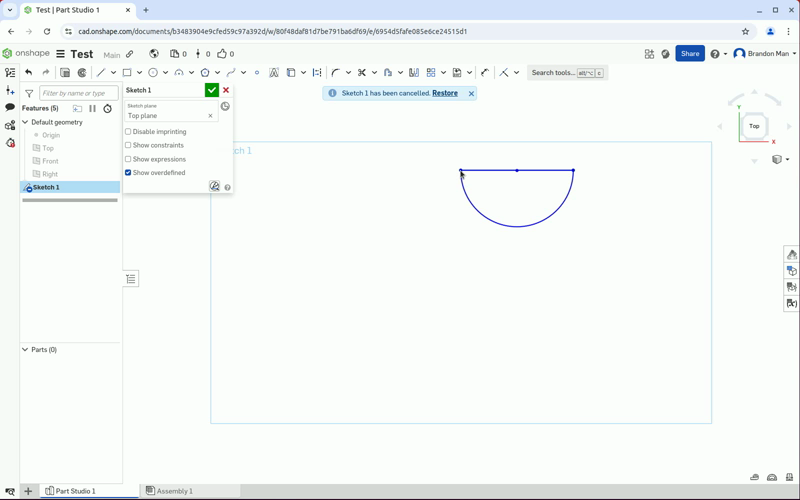
mouse_move(487, 189)
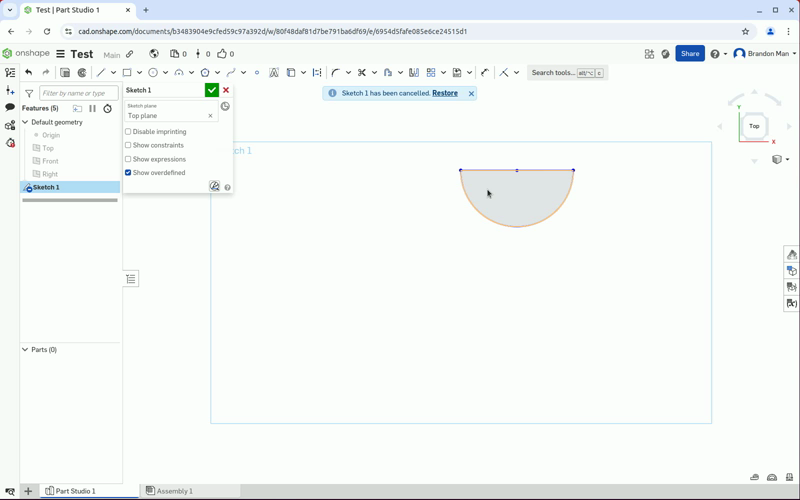
scroll(6)
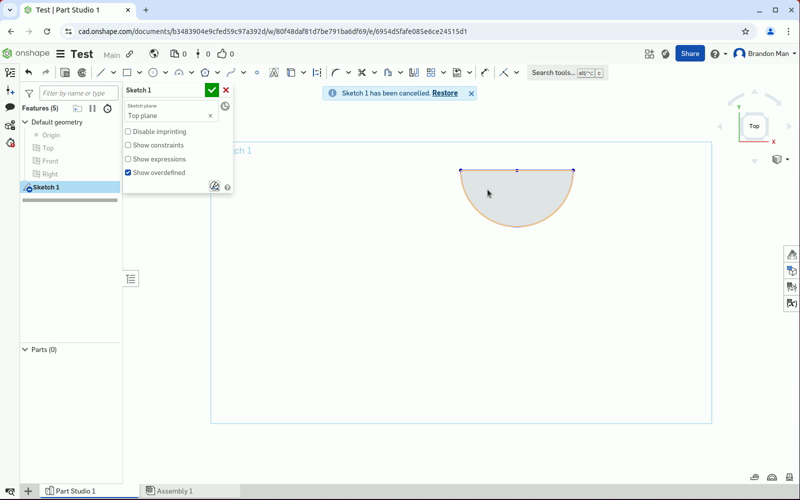
scroll(6)
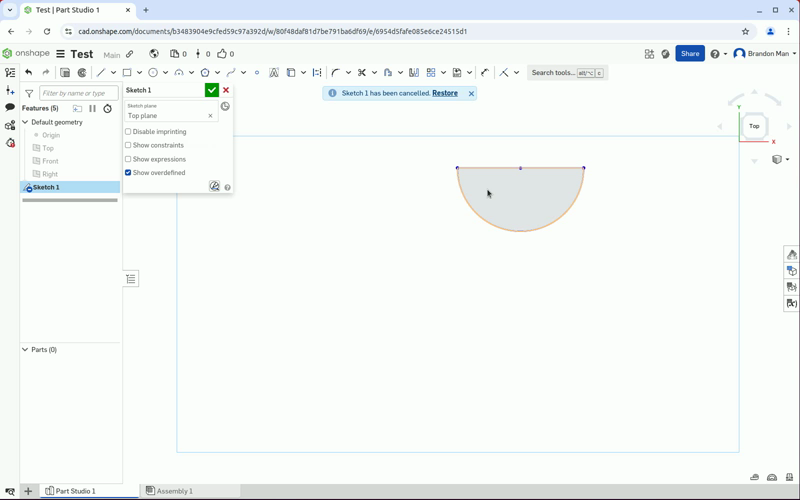
scroll(6)
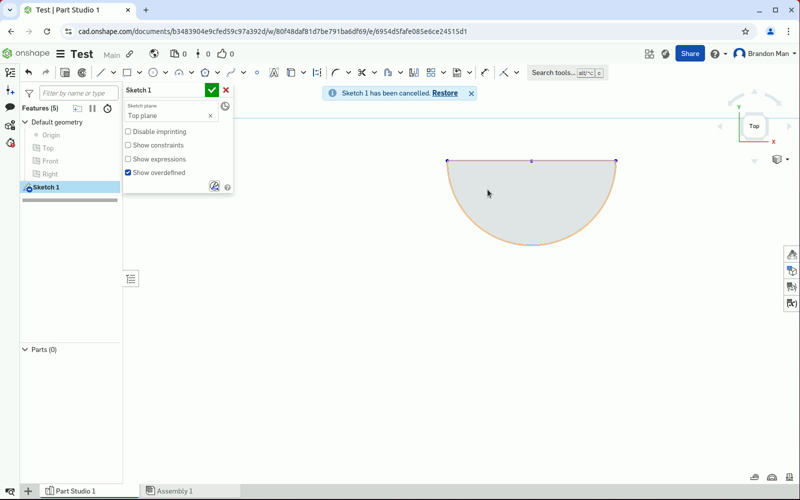
scroll(6)
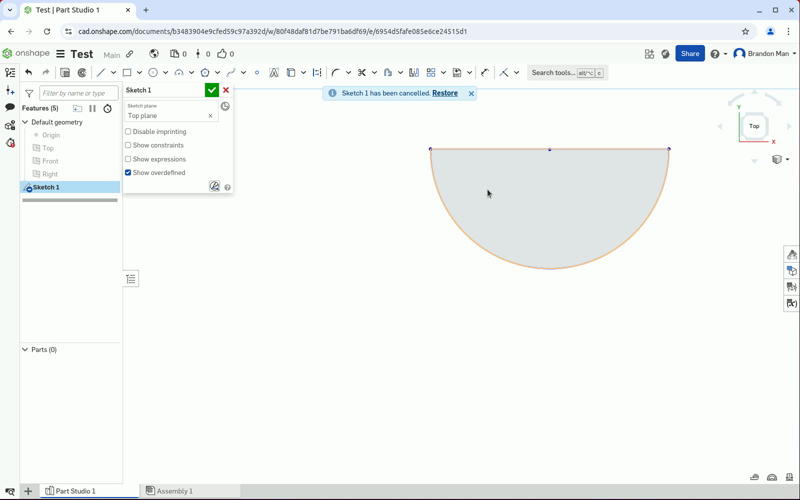
scroll(6)
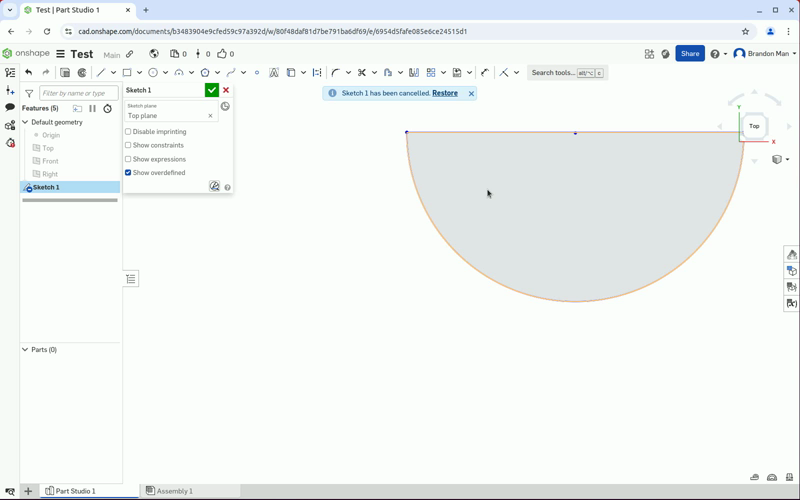
scroll(6)
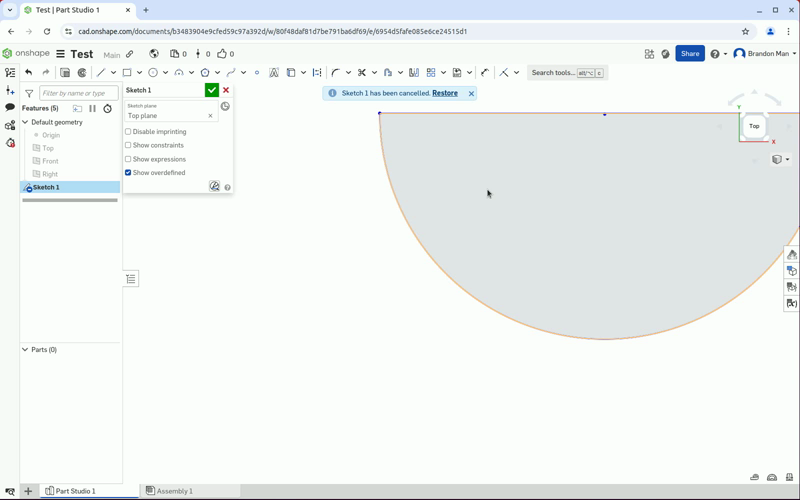
scroll(6)
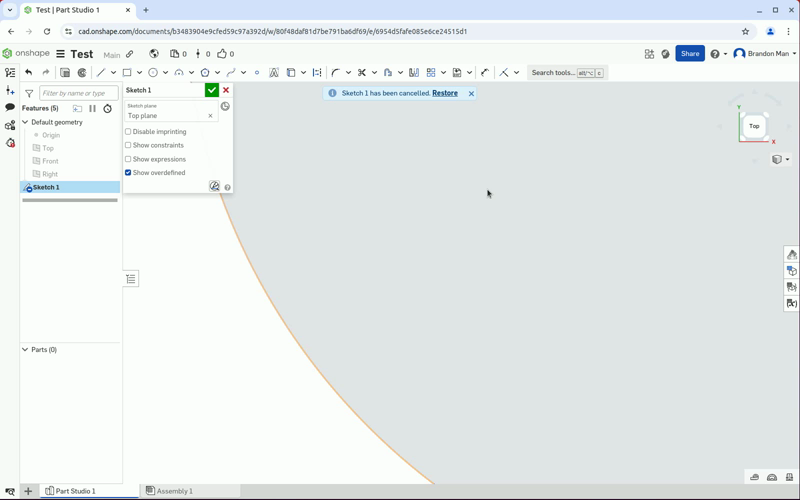
click(487, 189)
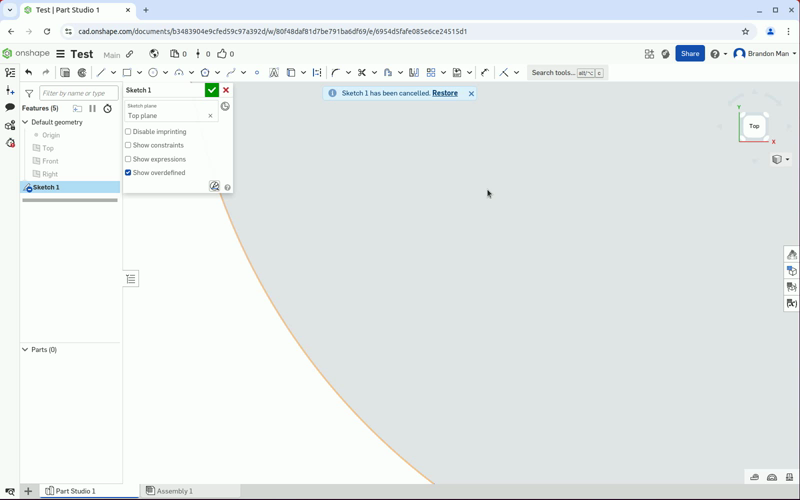
scroll(-6)
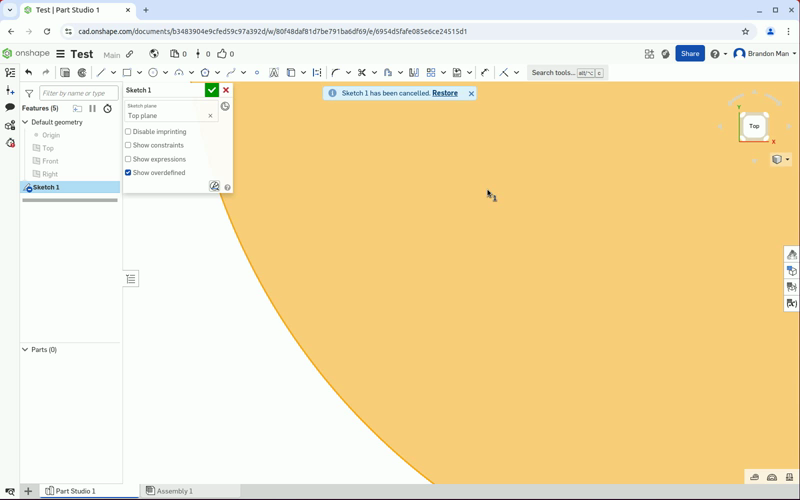
scroll(-6)
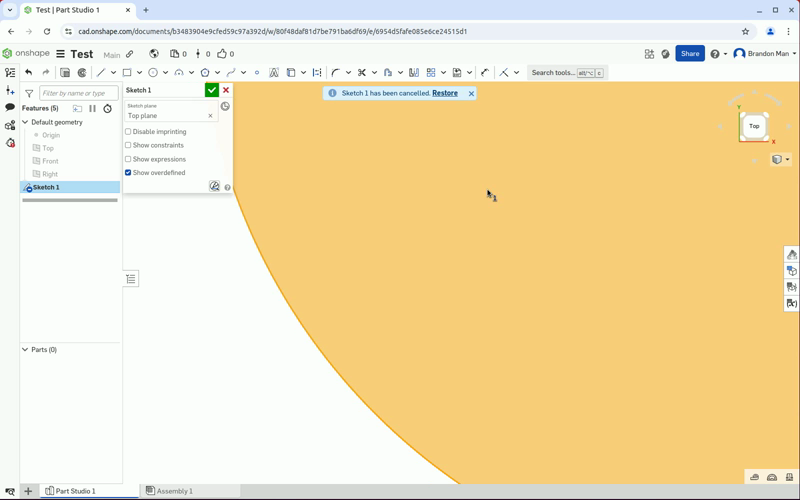
scroll(-6)
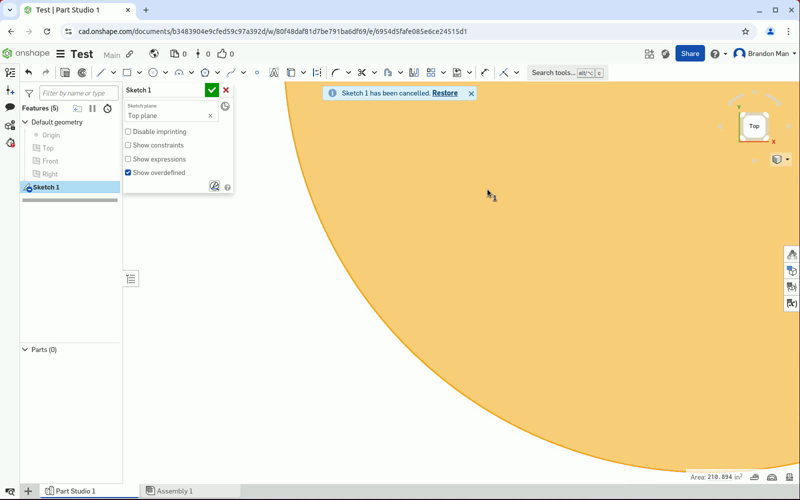
scroll(-6)
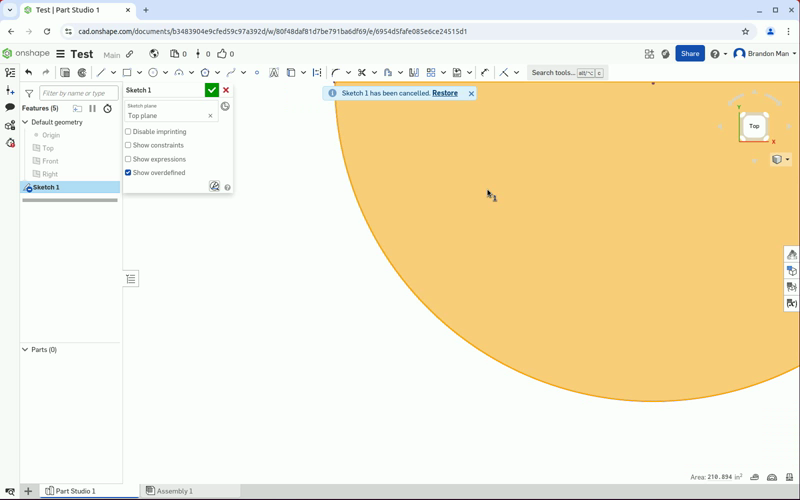
scroll(-6)
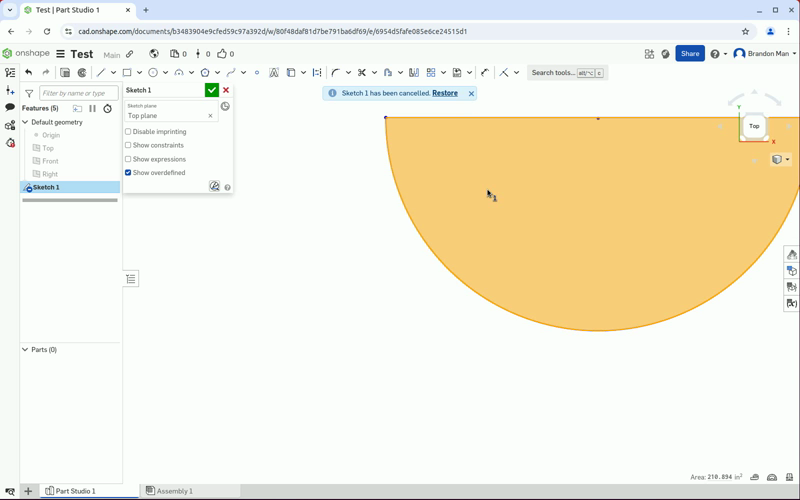
scroll(-6)
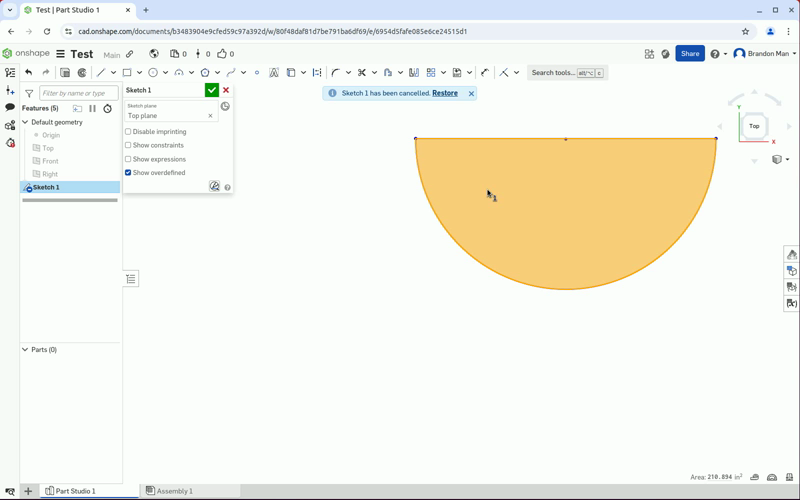
scroll(-6)
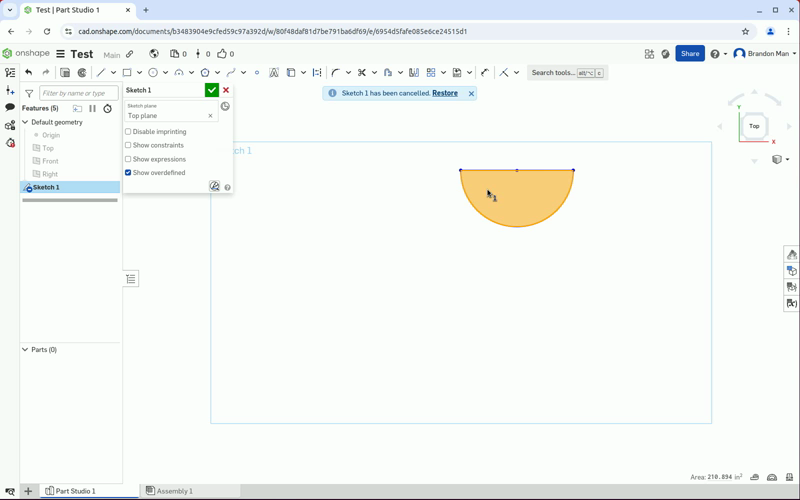
mouse_move(73, 352)
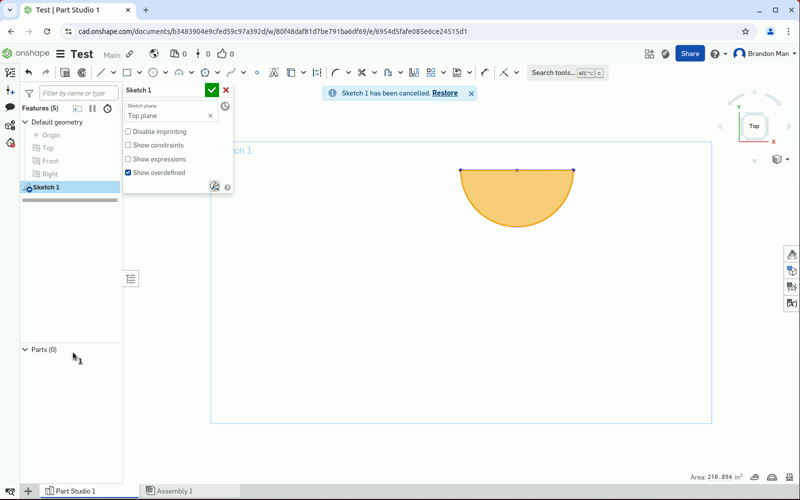
key(shift+y)
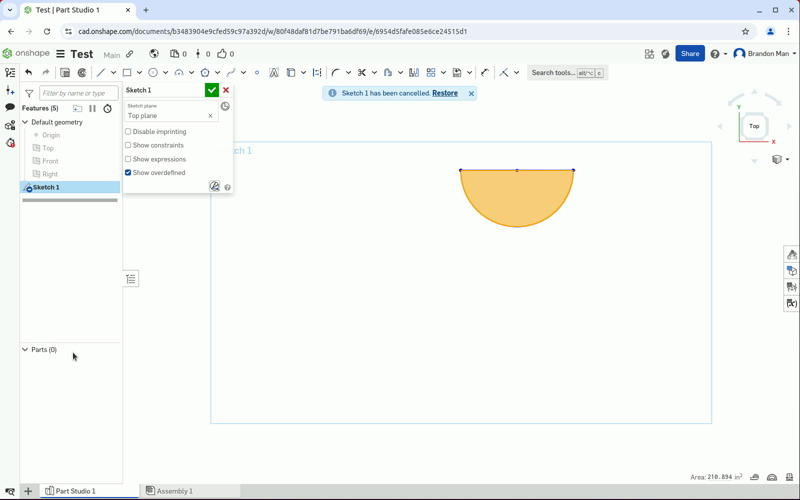
key(shift+e)
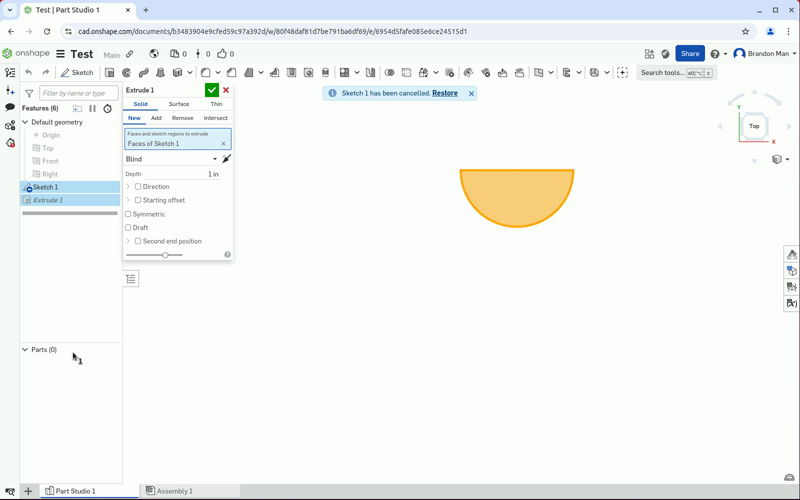
mouse_move(143, 106)
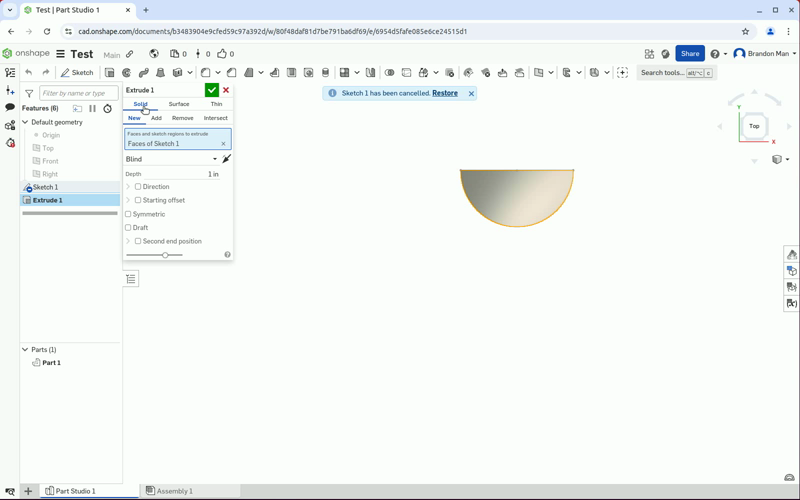
click(143, 106)
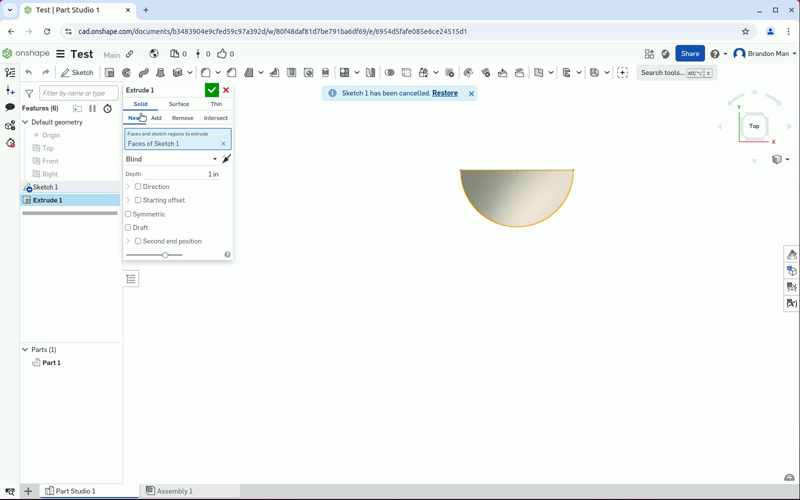
mouse_move(137, 120)
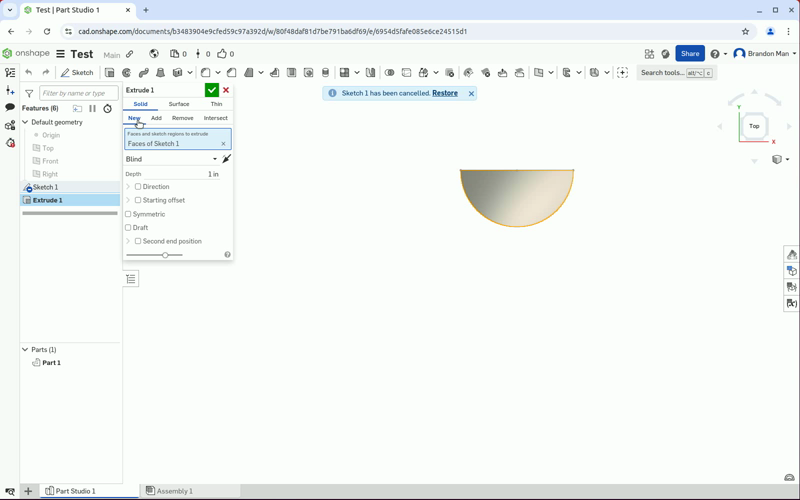
click(137, 120)
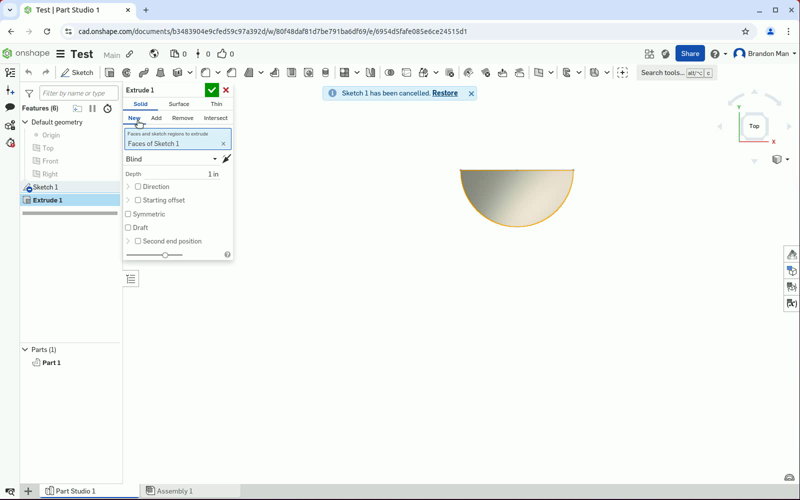
key(tab, 4)
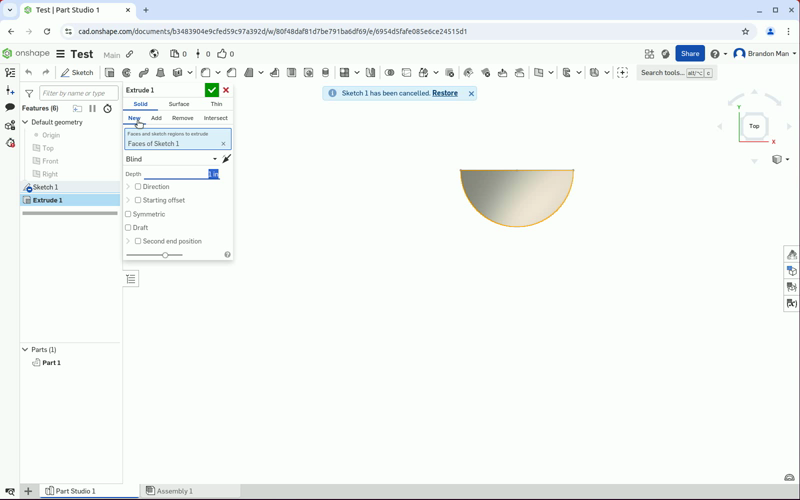
text(23.108)
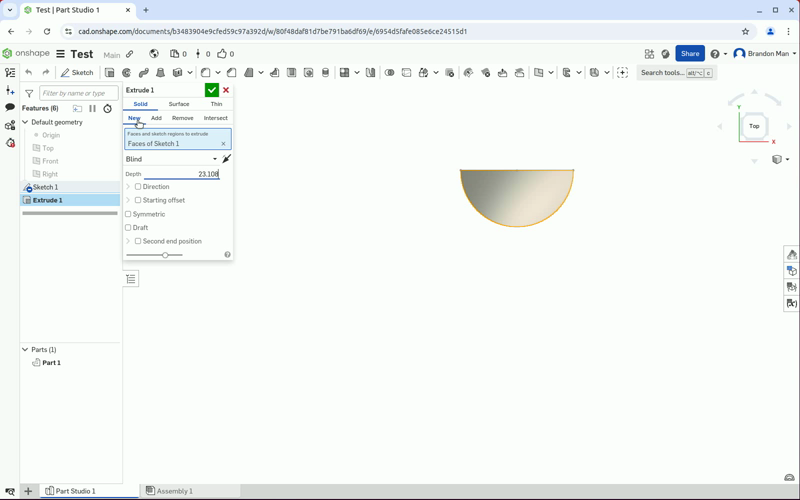
key(enter)
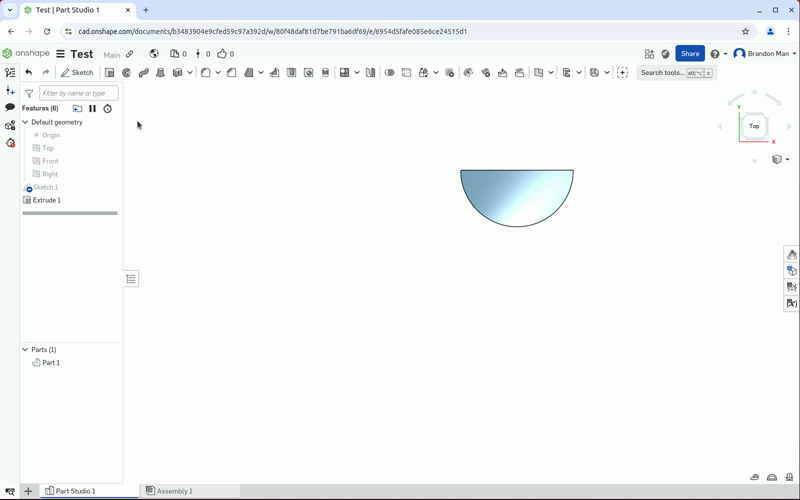
key(shift+h)
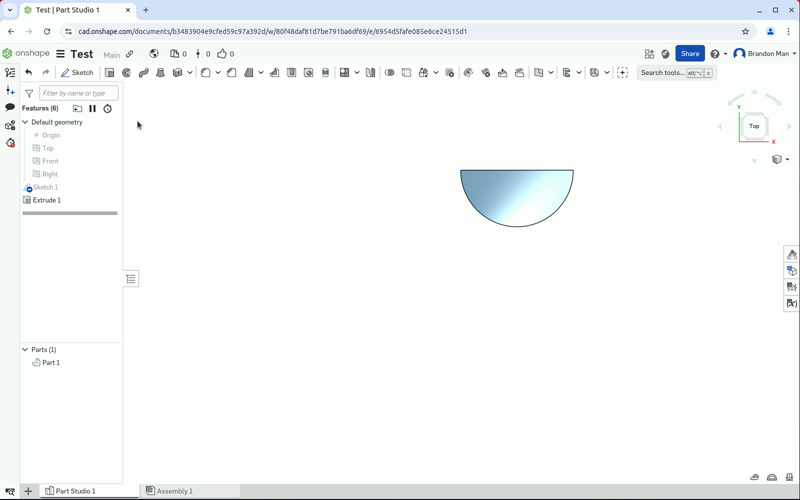
key(shift+h)
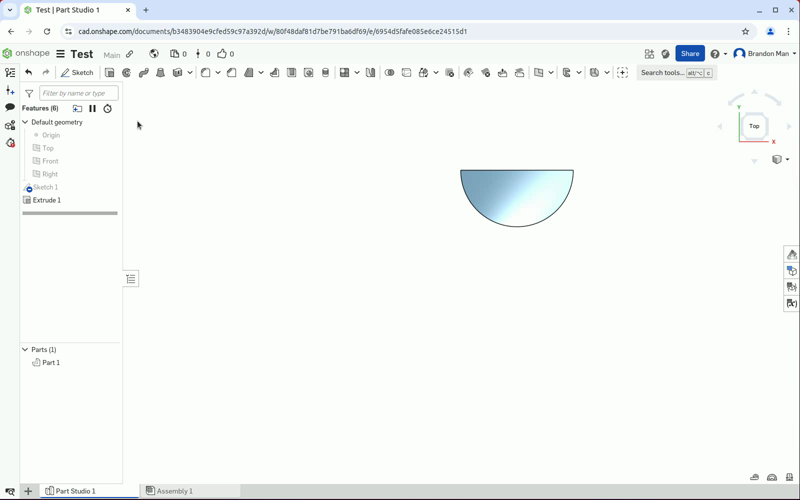
mouse_move(73, 189)
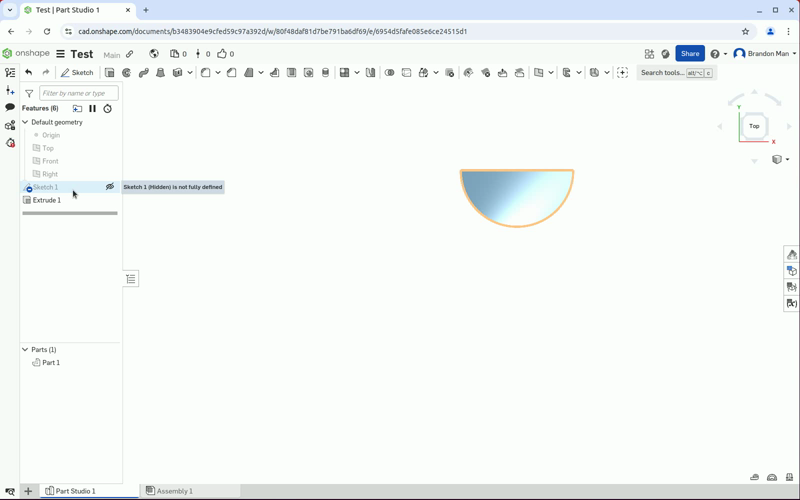
click(73, 189)
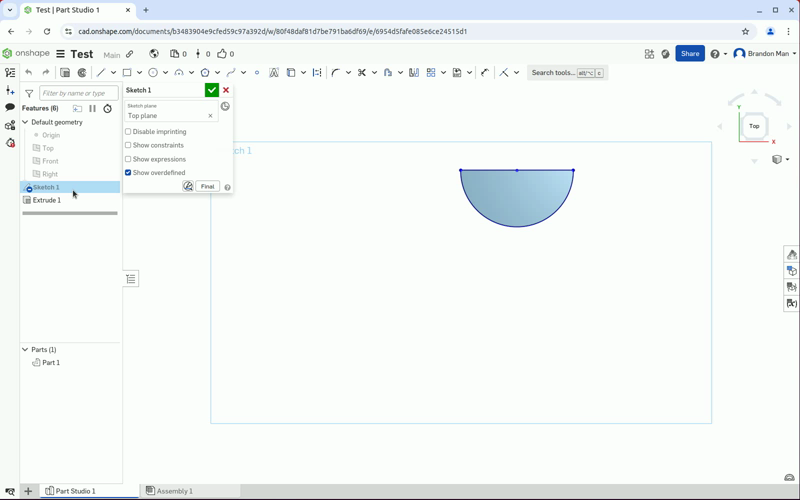
mouse_move(229, 92)
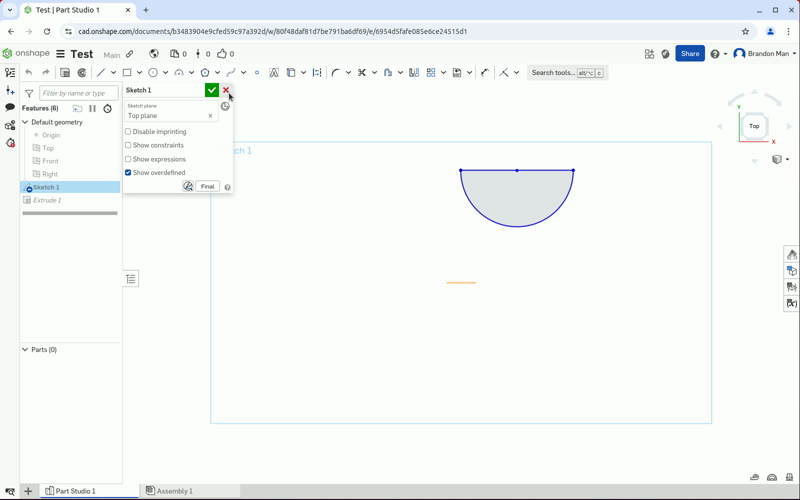
click(229, 92)
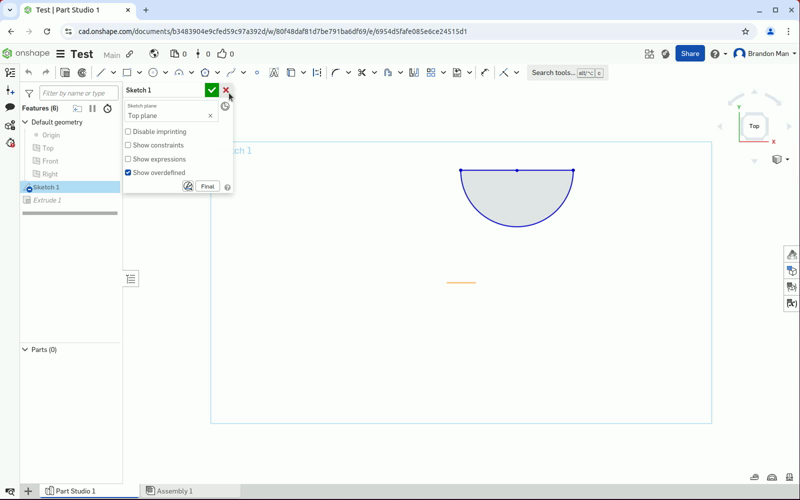
key(shift+s)
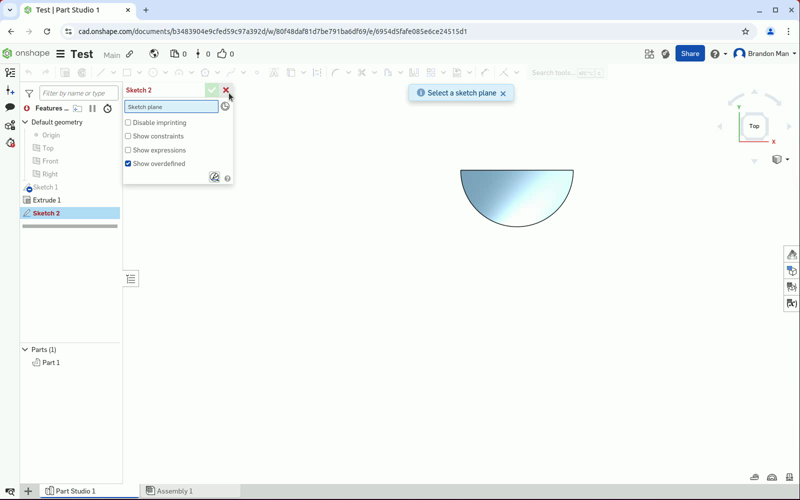
mouse_move(73, 150)
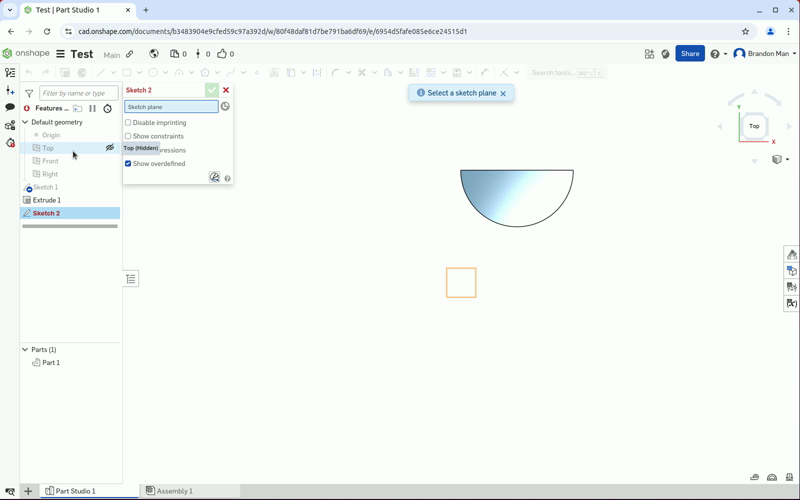
click(73, 150)
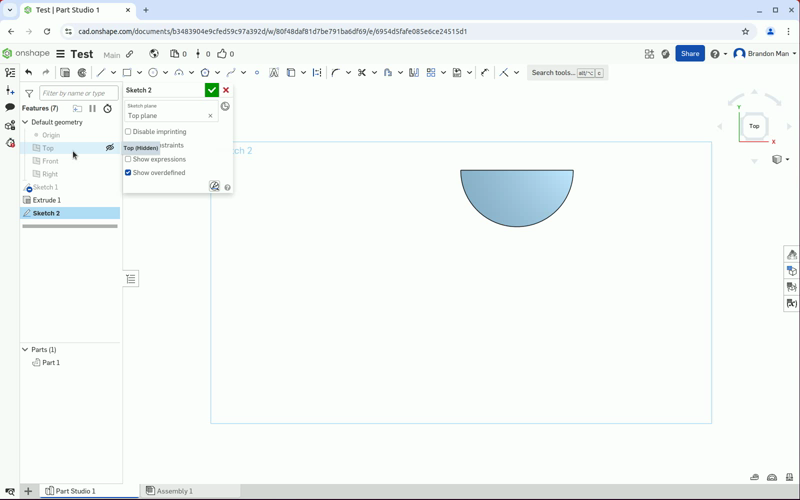
mouse_move(73, 352)
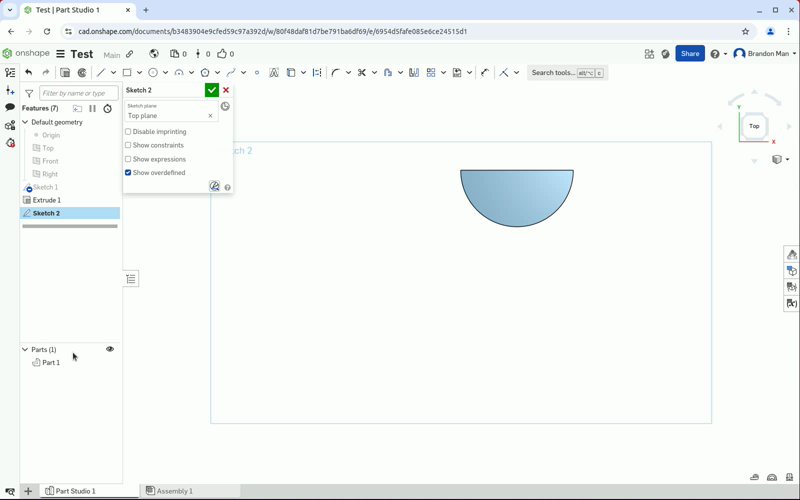
key(y)
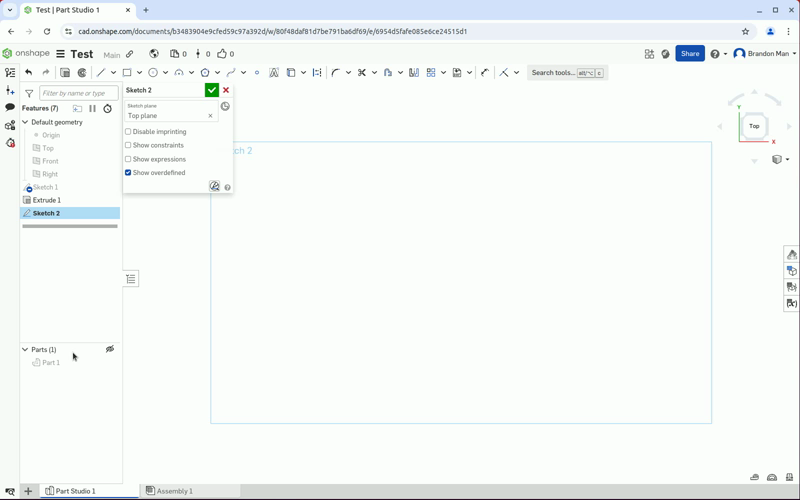
key(l)
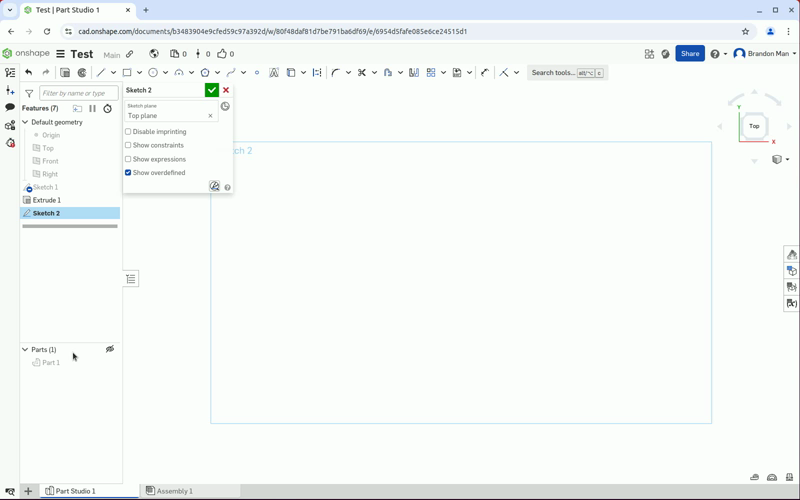
key_down(shift)
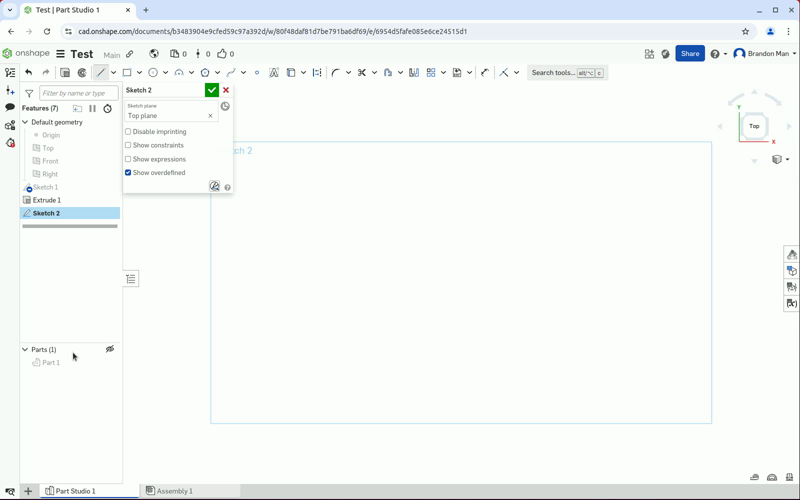
mouse_move(460, 245)
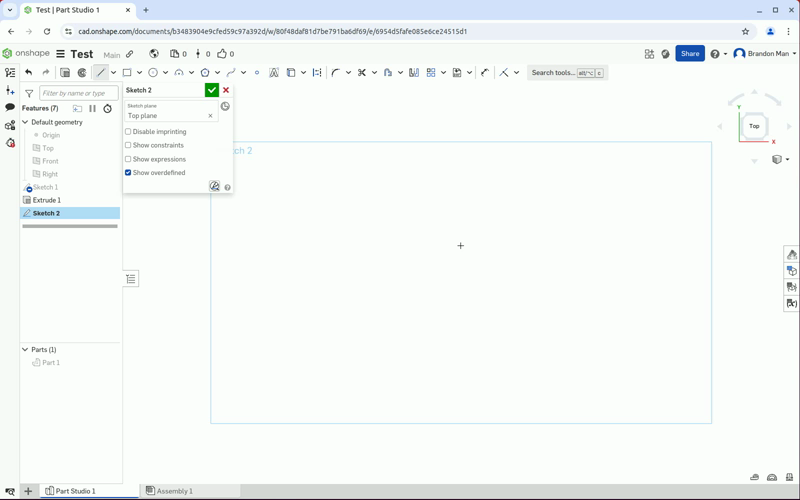
click(460, 245)
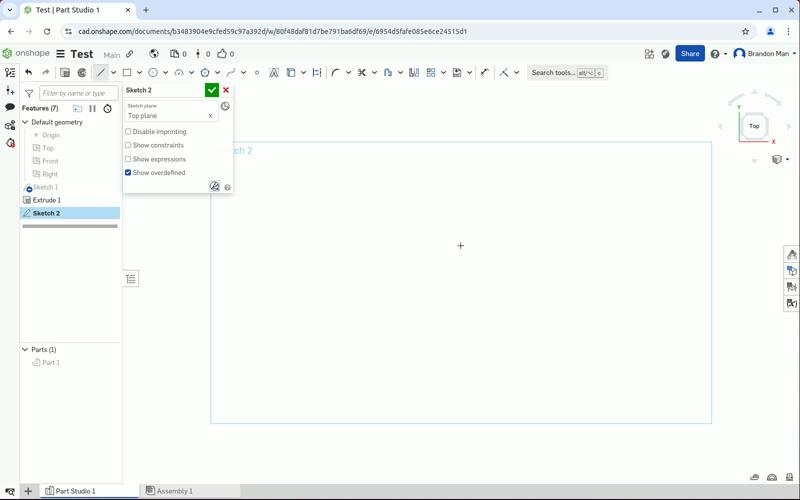
key_up(shift)
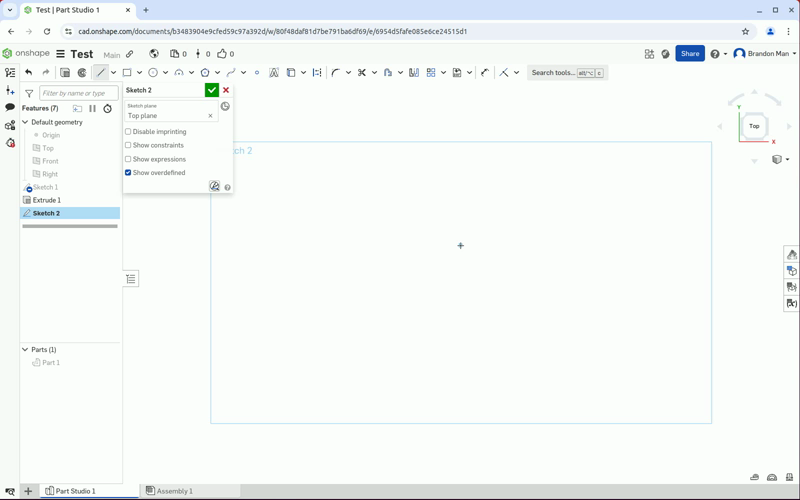
key_down(shift)
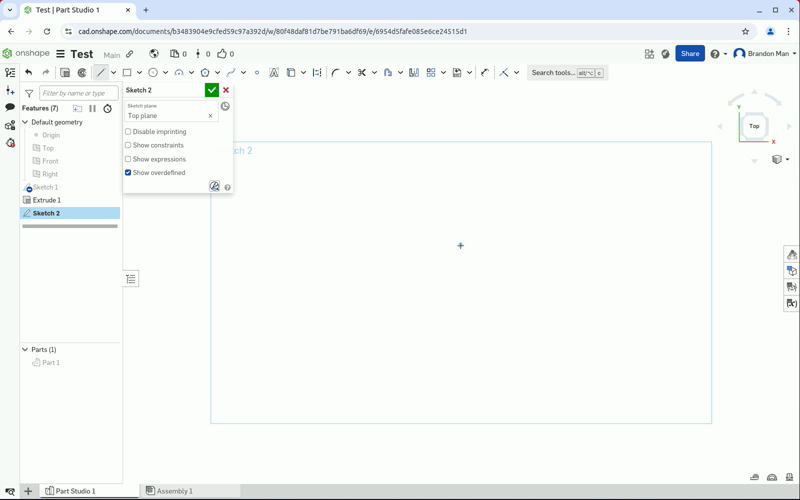
mouse_move(573, 245)
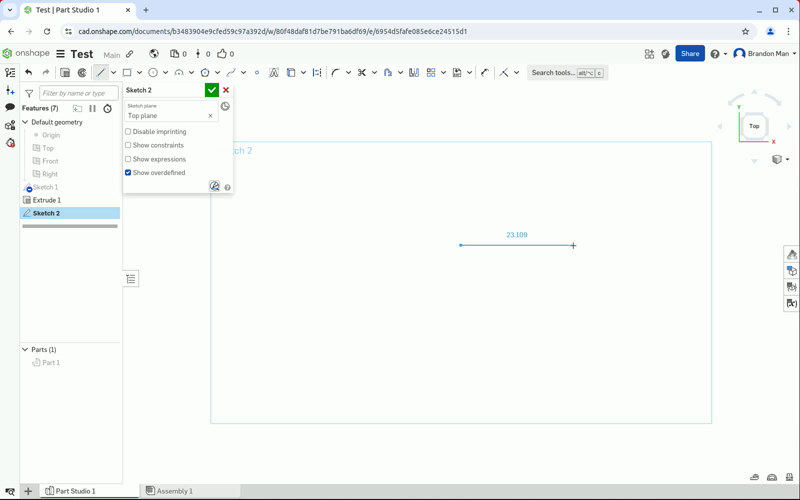
click(573, 245)
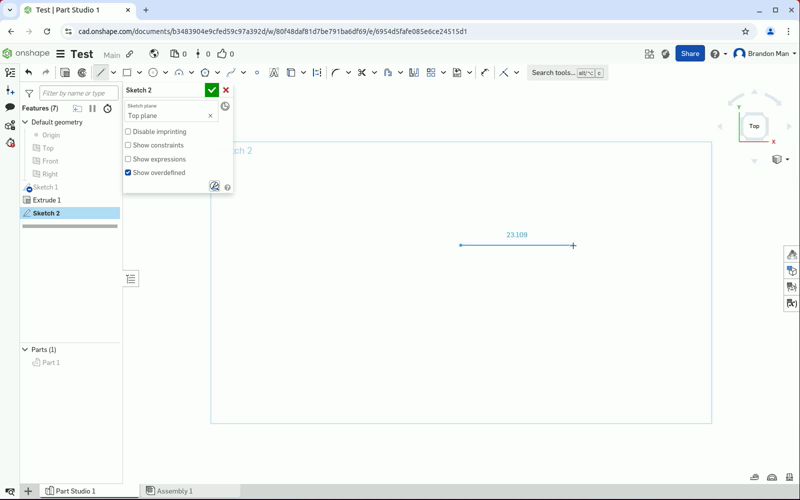
key_up(shift)
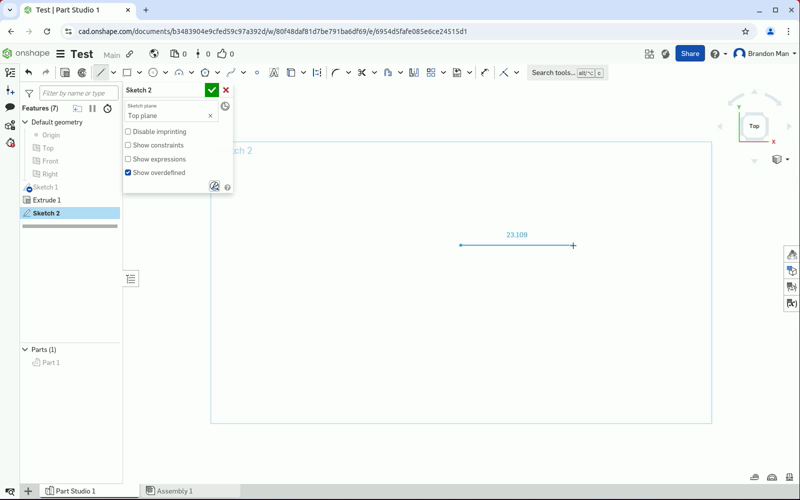
key_down(shift)
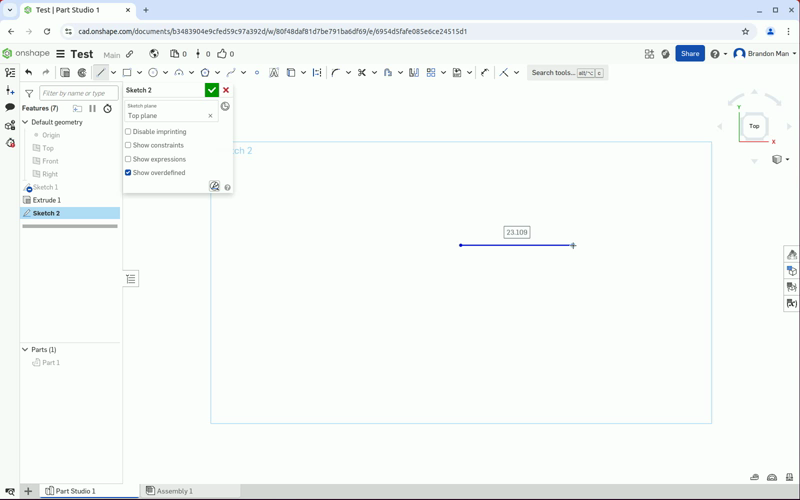
mouse_move(573, 170)
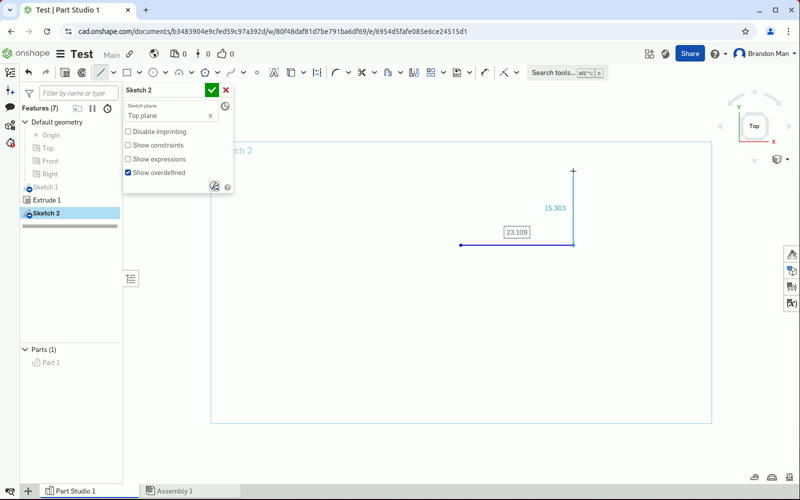
click(573, 170)
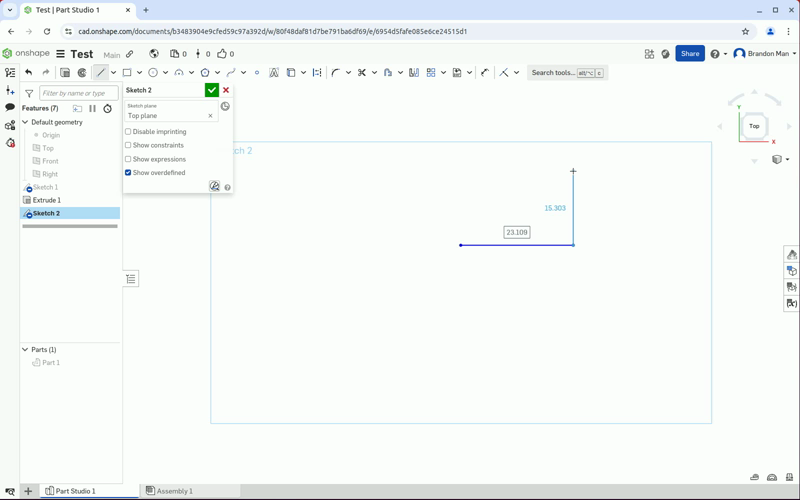
key_up(shift)
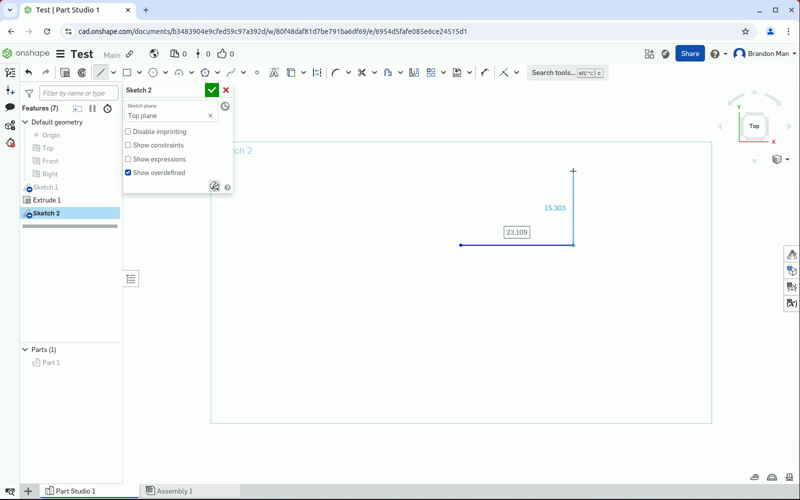
key(esc)
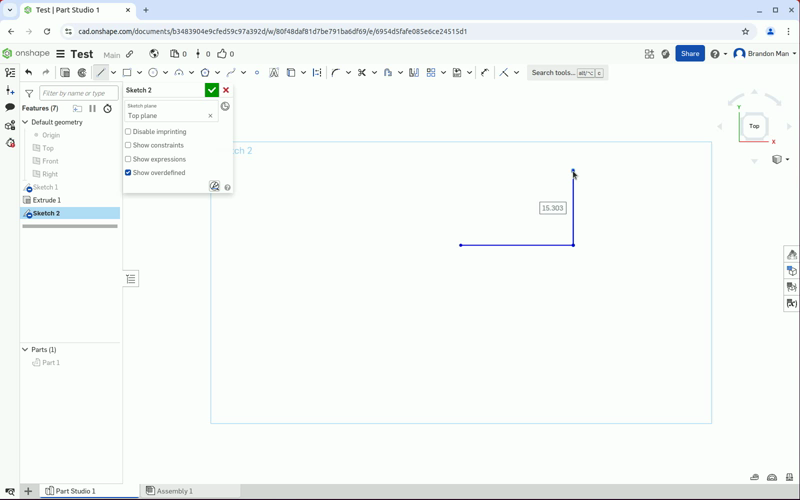
key(a)
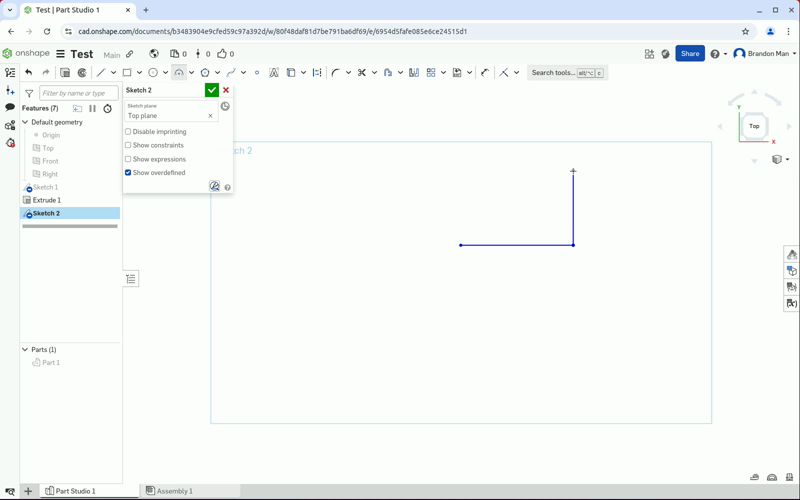
mouse_move(573, 170)
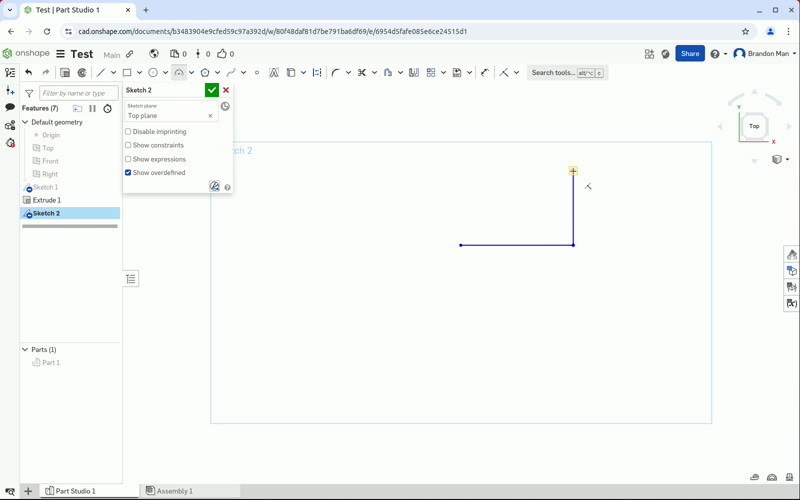
click(573, 170)
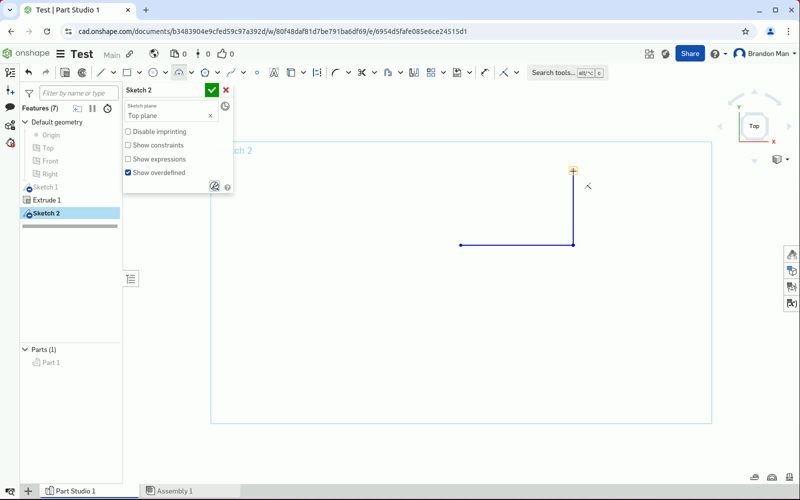
key_down(shift)
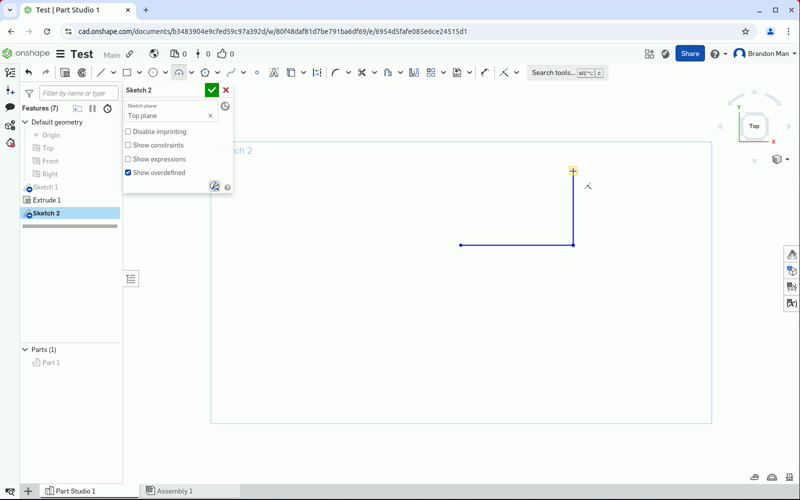
mouse_move(460, 170)
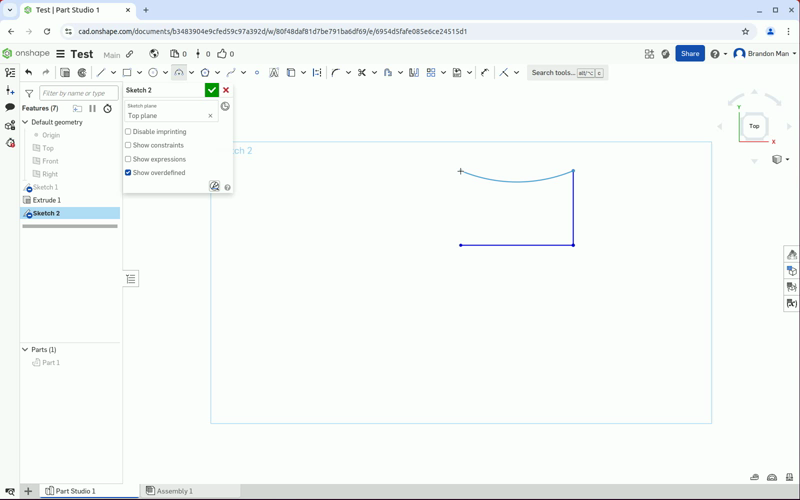
click(460, 170)
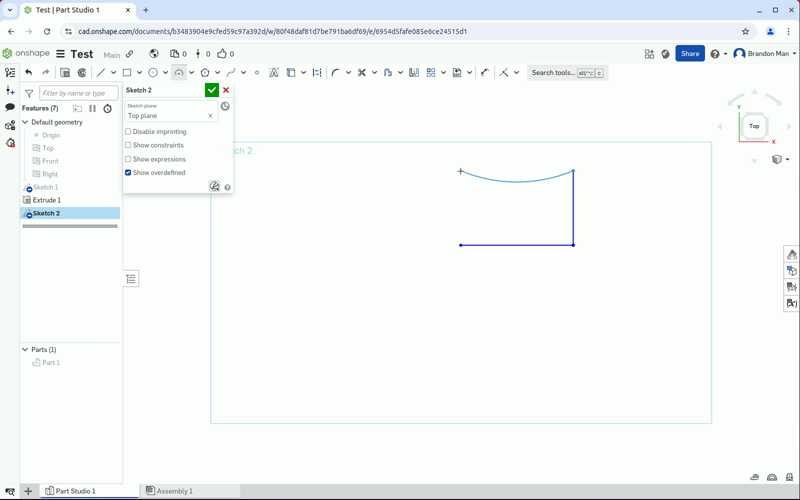
mouse_move(516, 227)
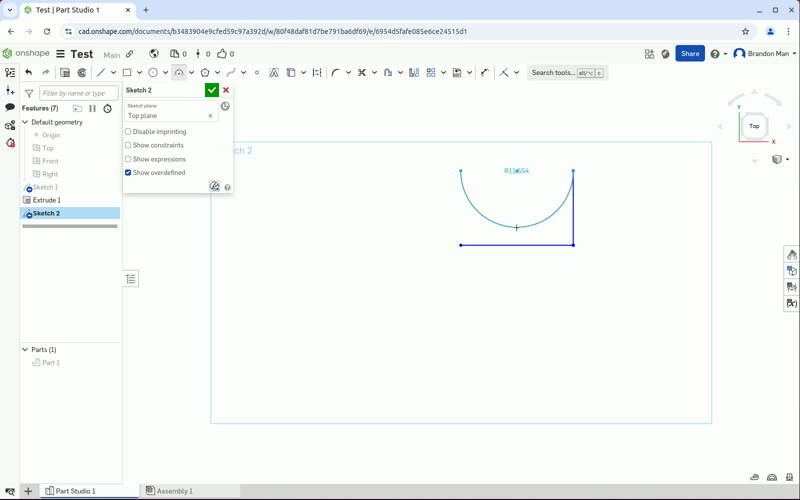
click(516, 227)
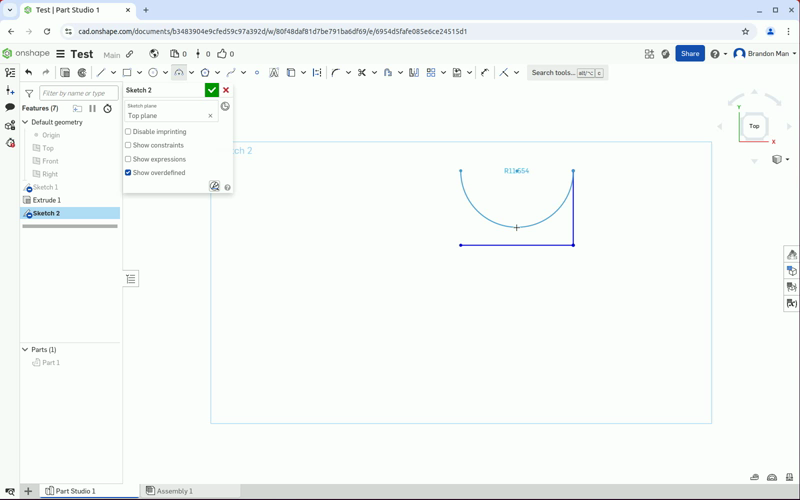
key_up(shift)
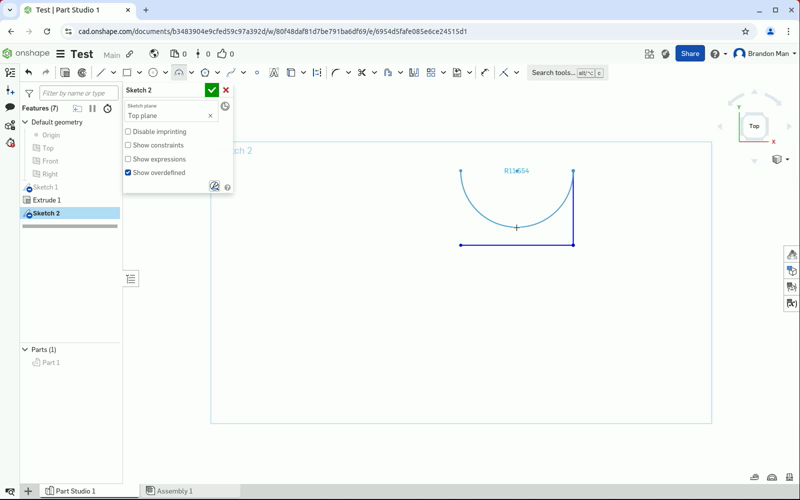
key(esc)
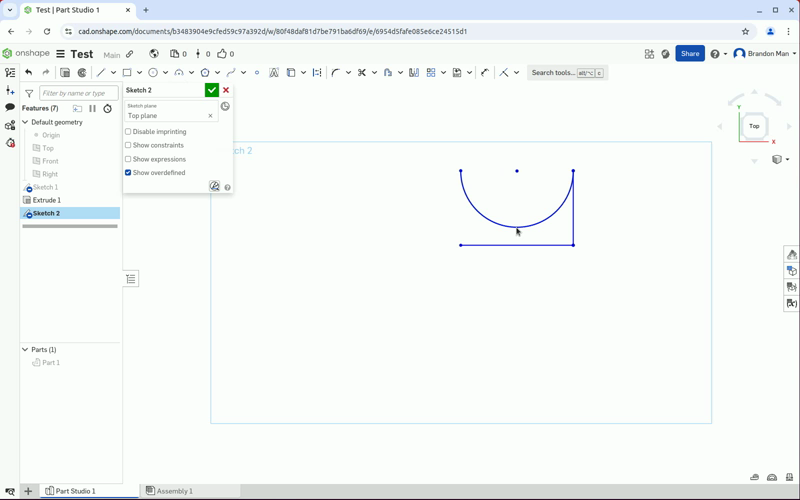
key(l)
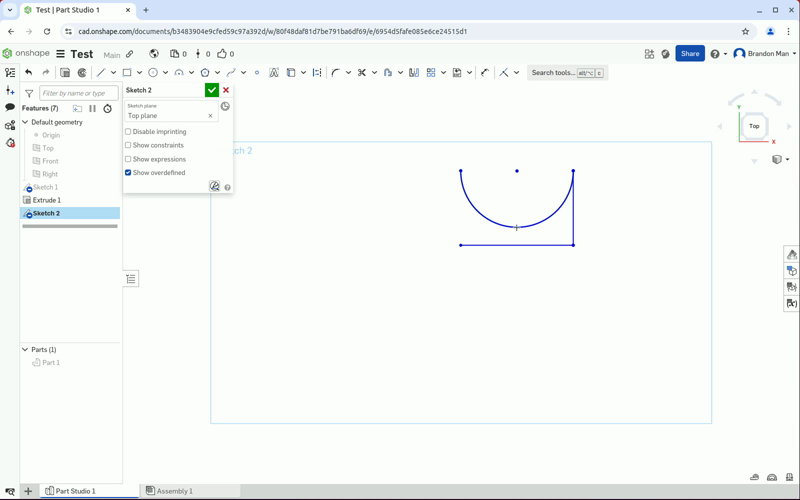
mouse_move(460, 170)
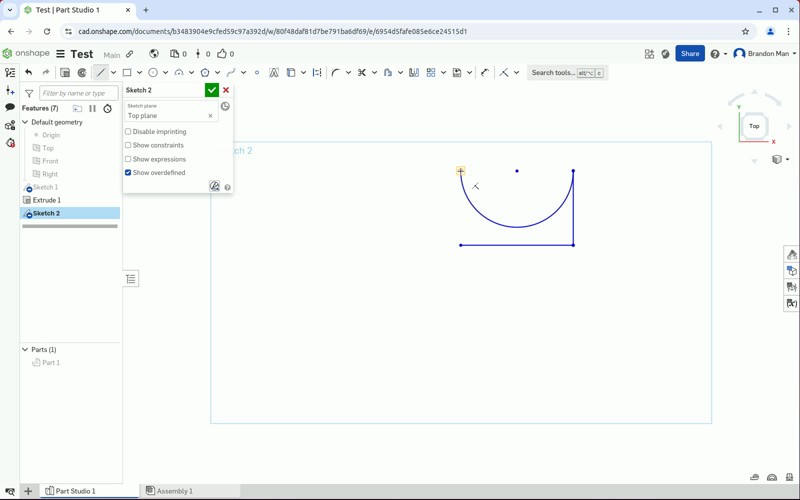
click(460, 170)
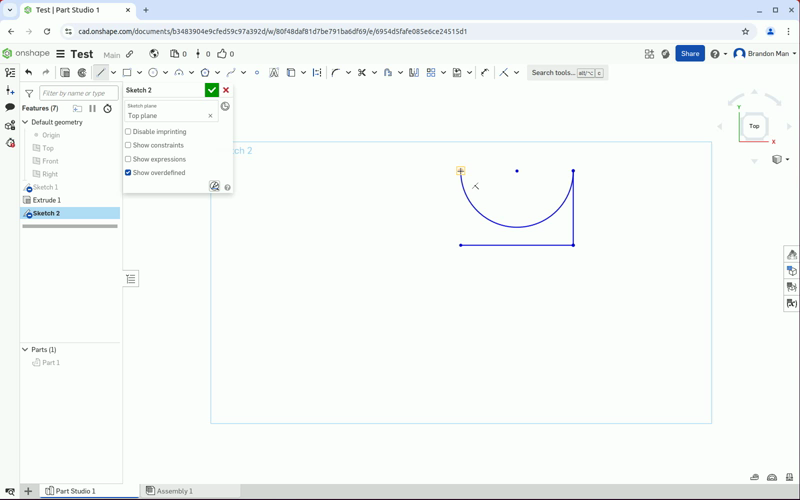
key_down(shift)
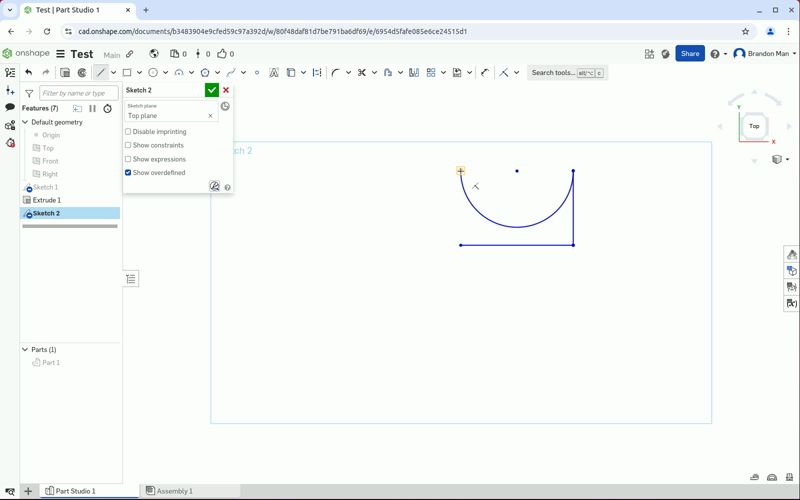
mouse_move(460, 245)
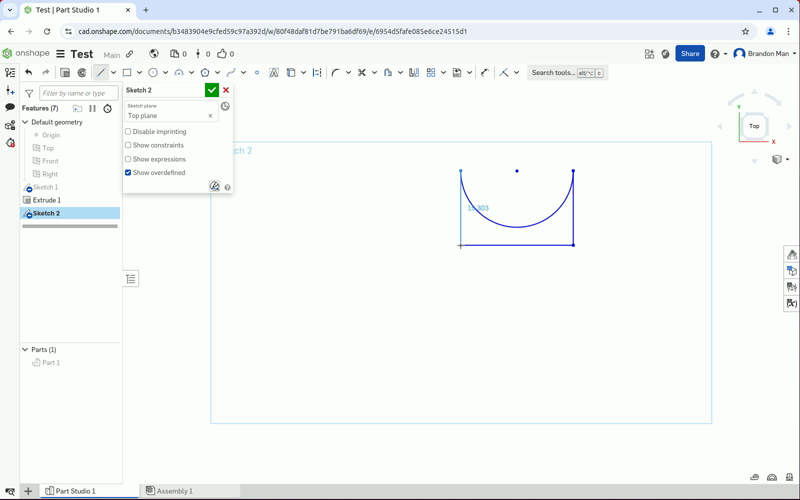
key_up(shift)
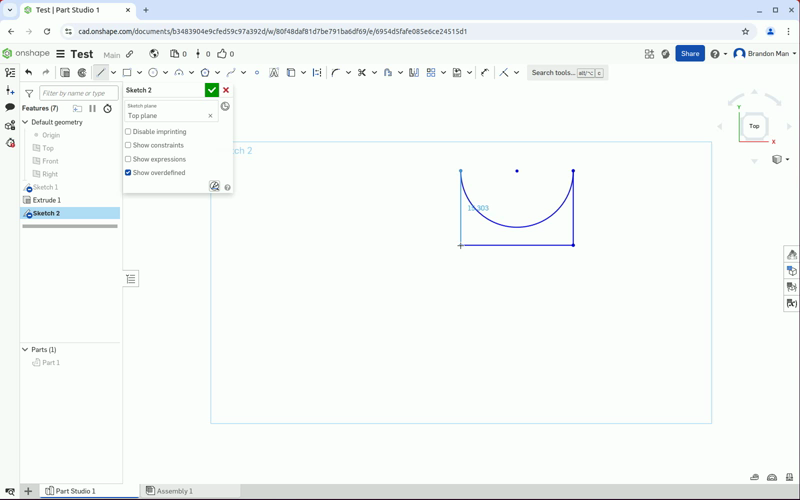
click(460, 245)
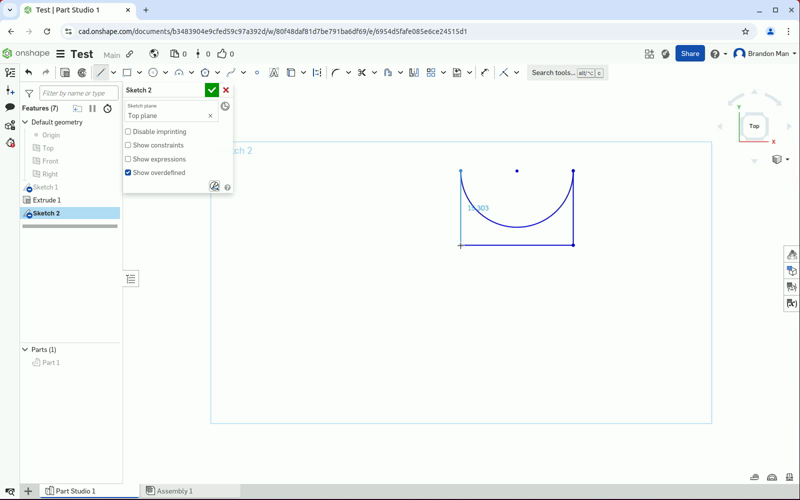
key(esc)
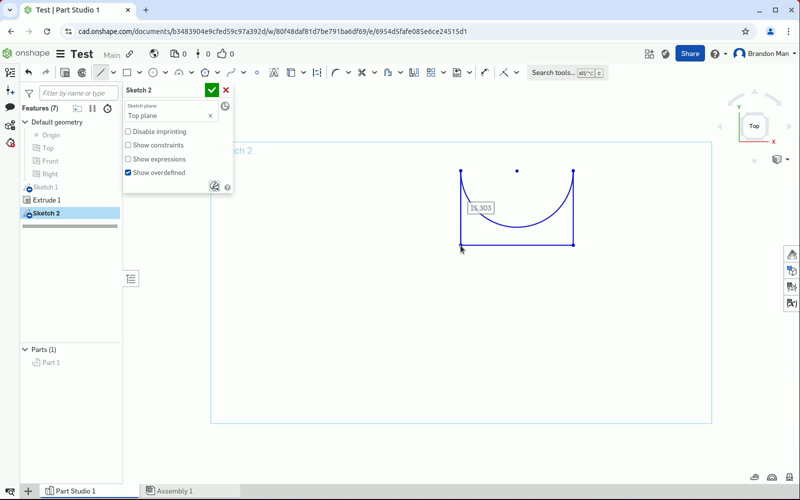
mouse_move(529, 232)
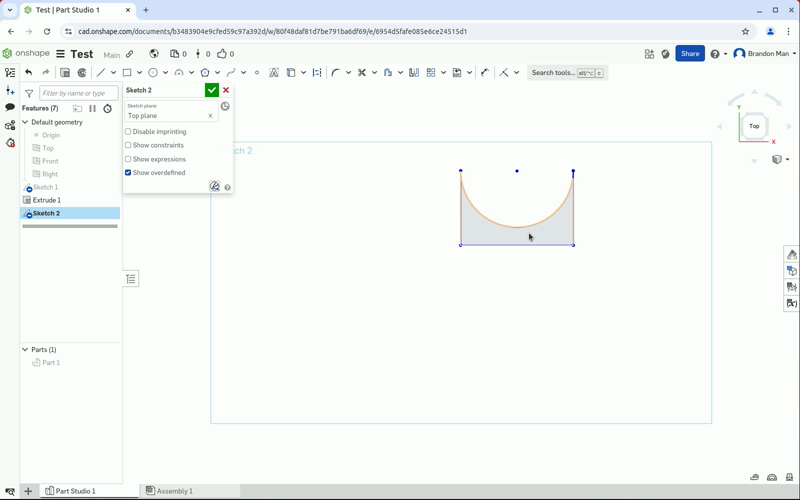
scroll(6)
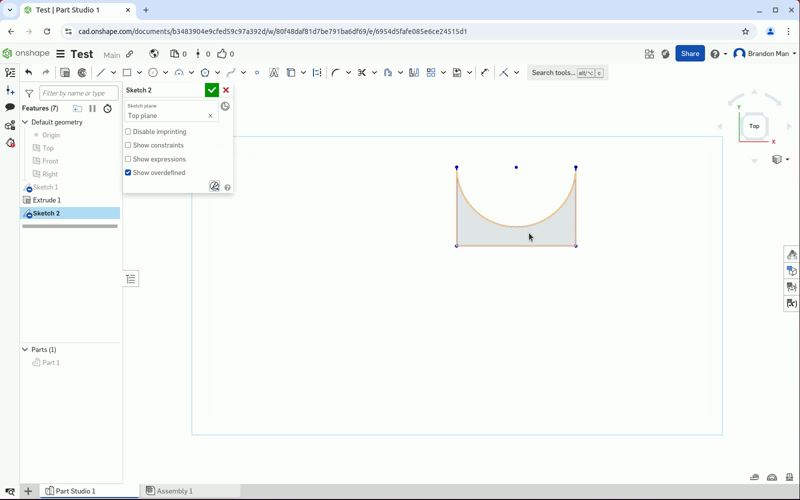
scroll(6)
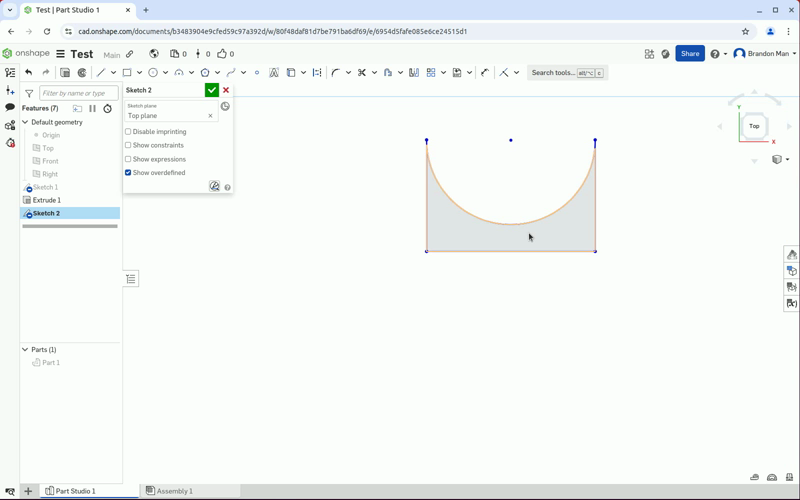
scroll(6)
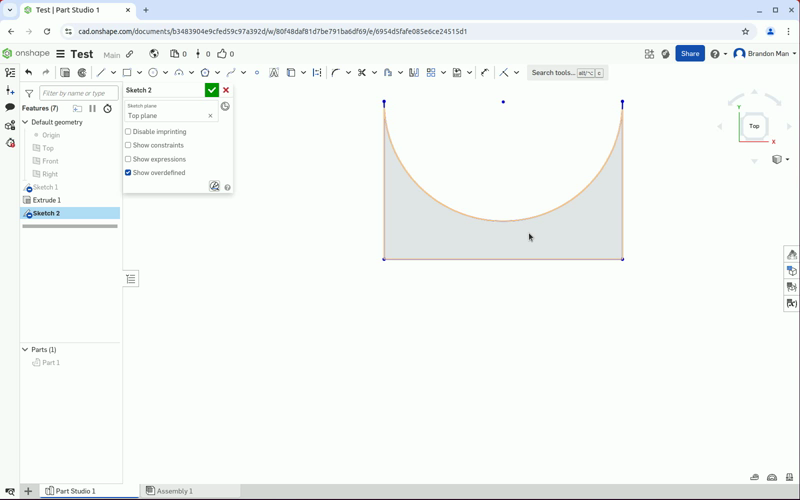
scroll(6)
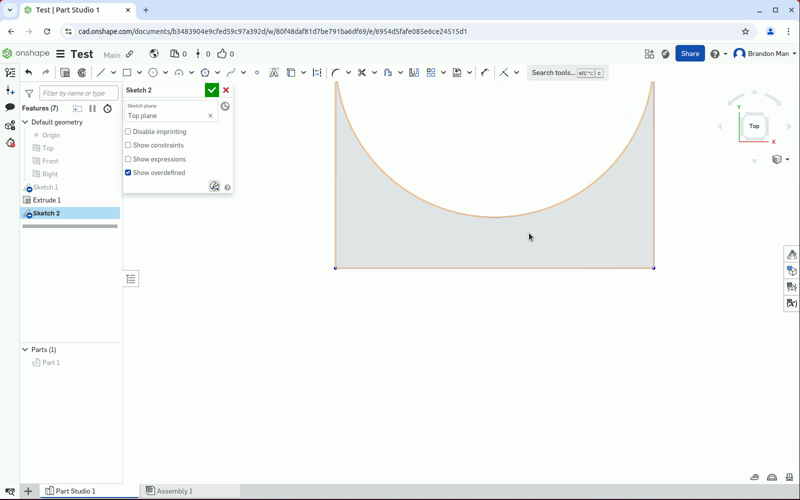
scroll(6)
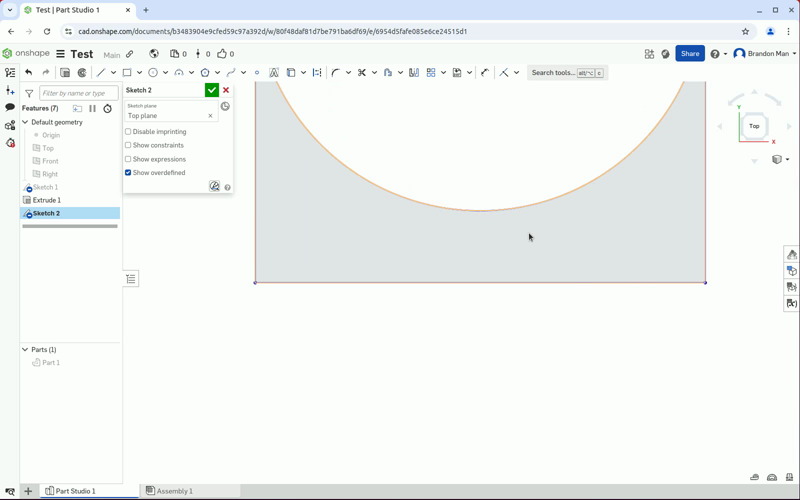
scroll(6)
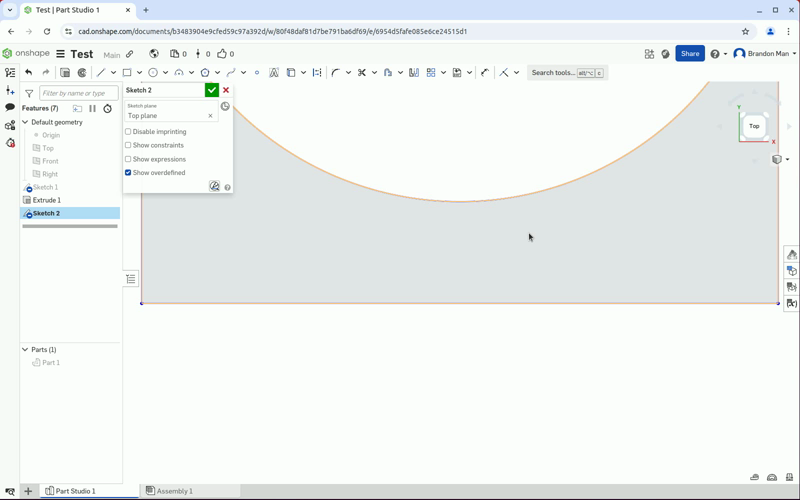
scroll(6)
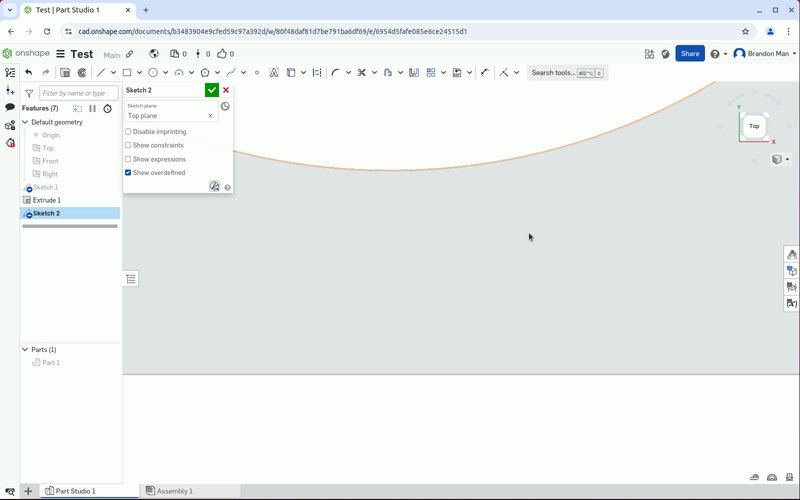
click(529, 232)
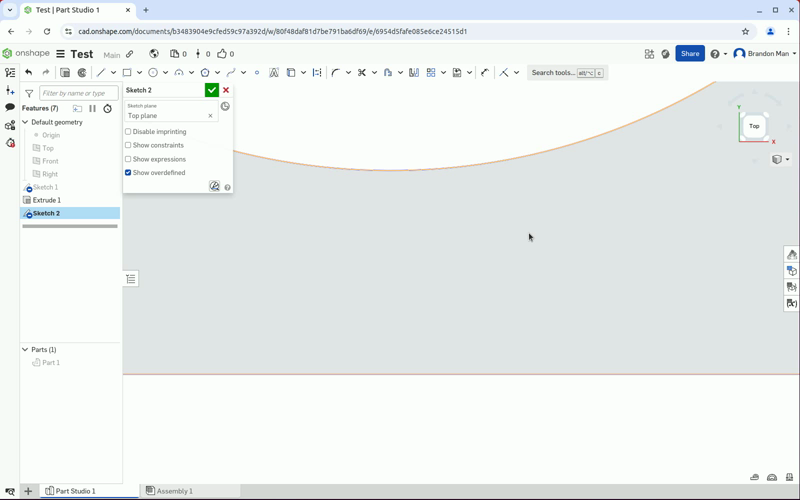
scroll(-6)
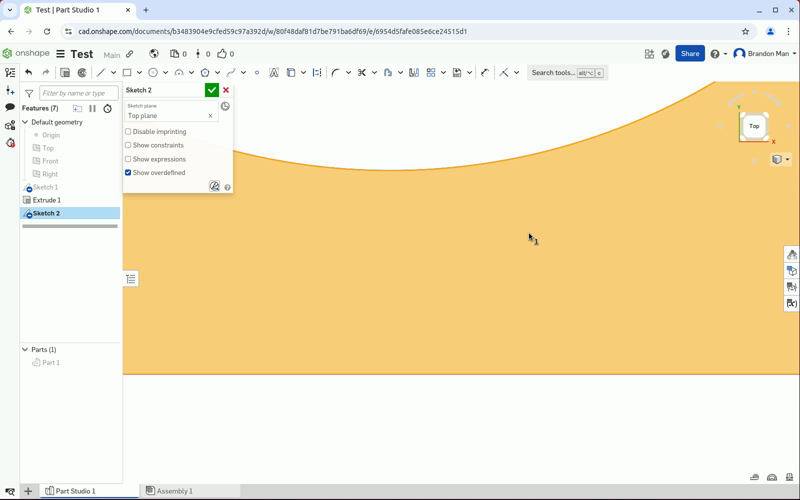
scroll(-6)
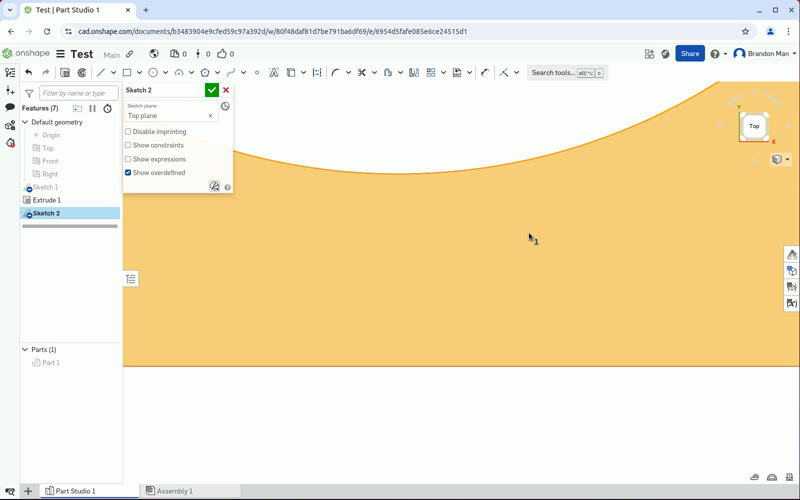
scroll(-6)
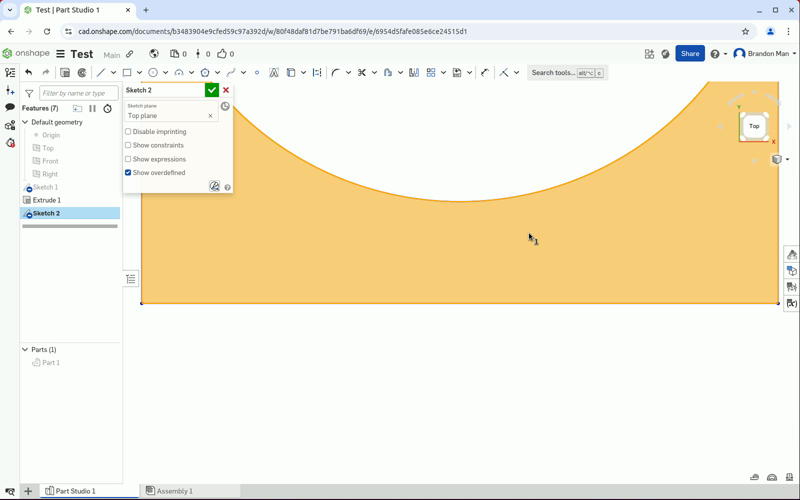
scroll(-6)
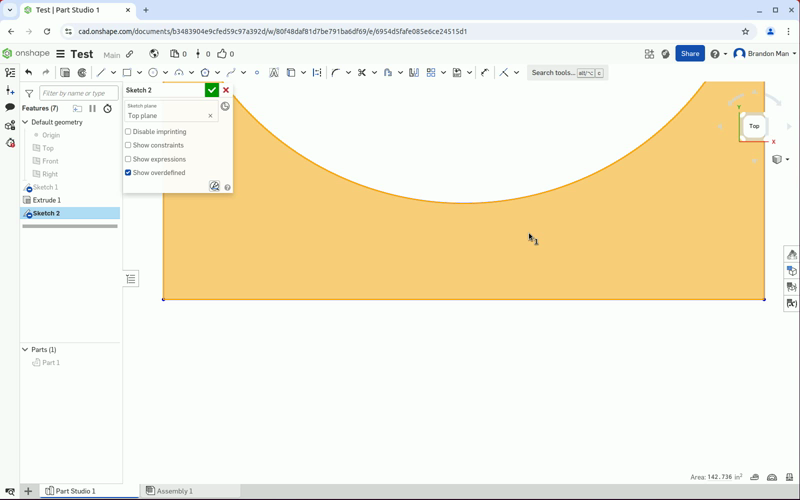
scroll(-6)
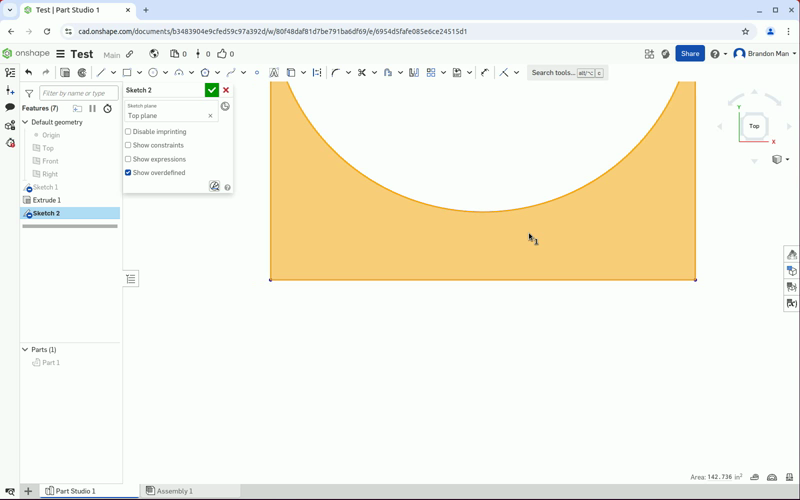
scroll(-6)
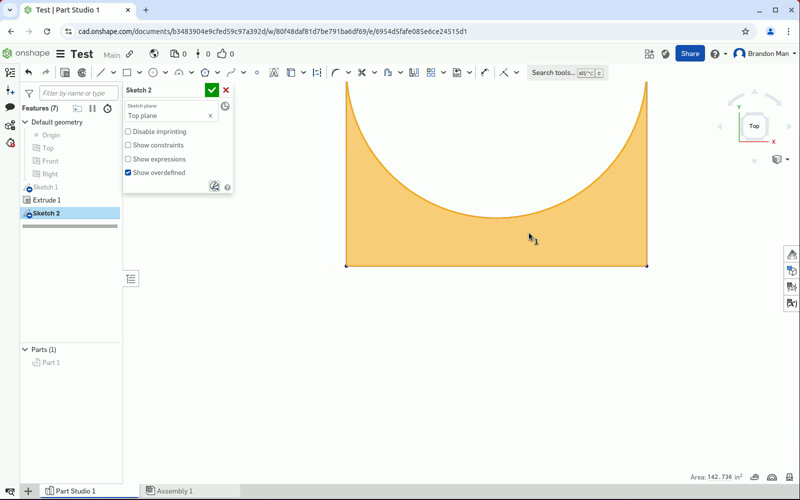
scroll(-6)
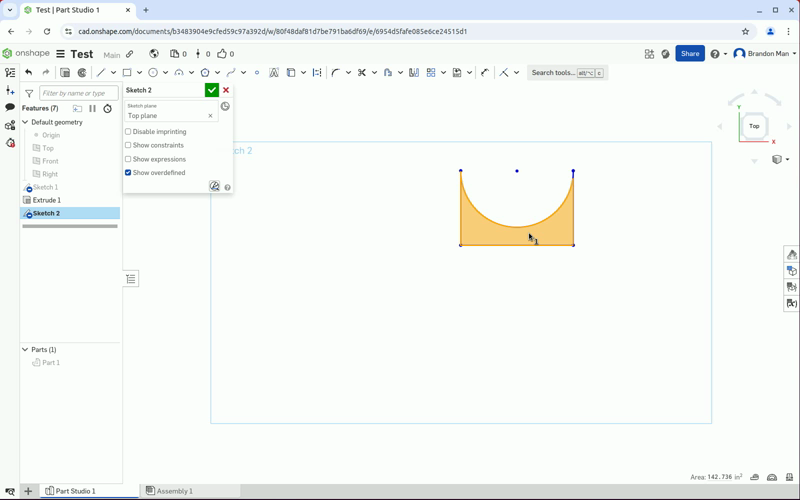
mouse_move(73, 352)
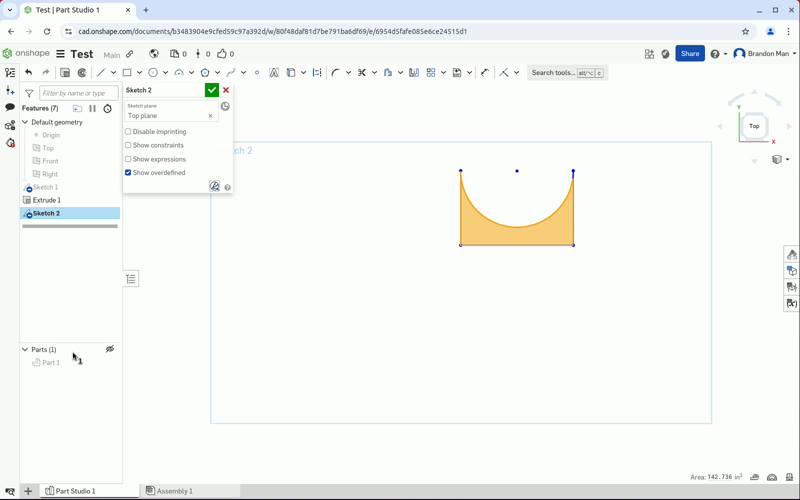
key(shift+y)
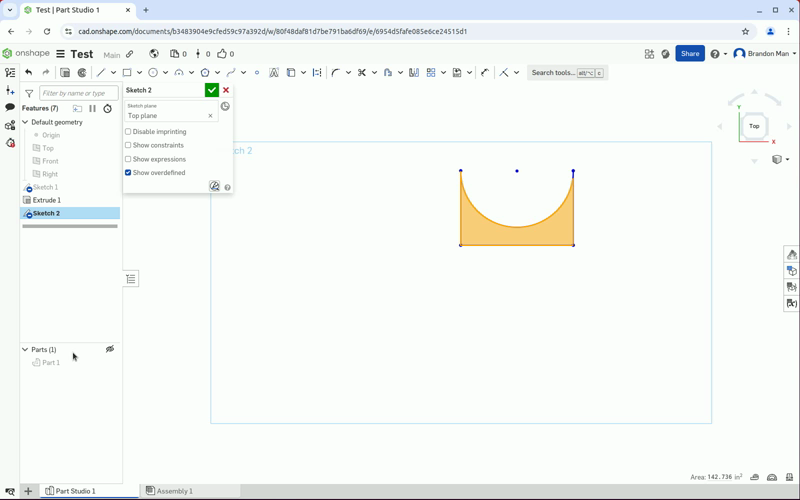
key(shift+e)
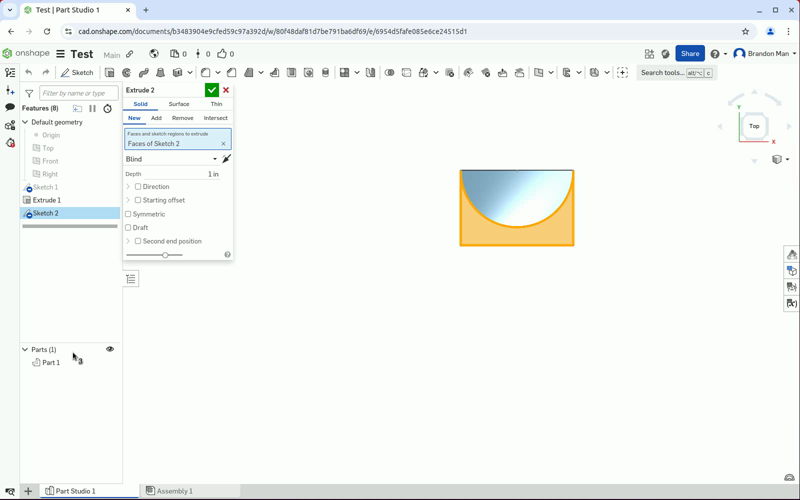
mouse_move(143, 106)
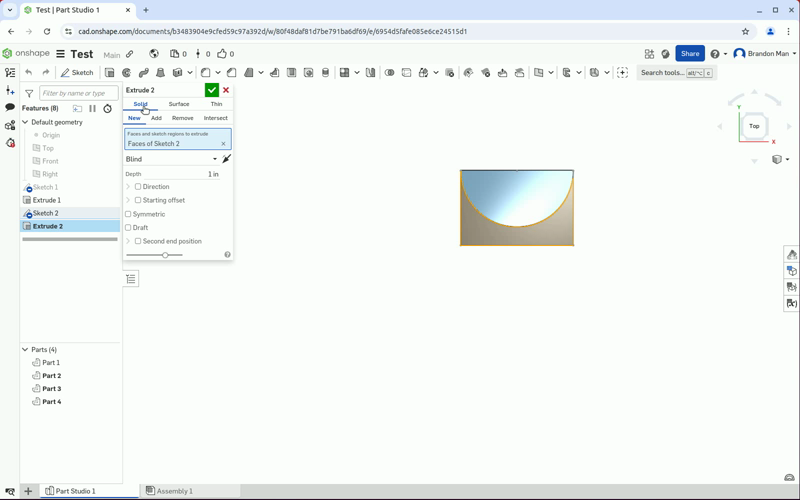
click(143, 106)
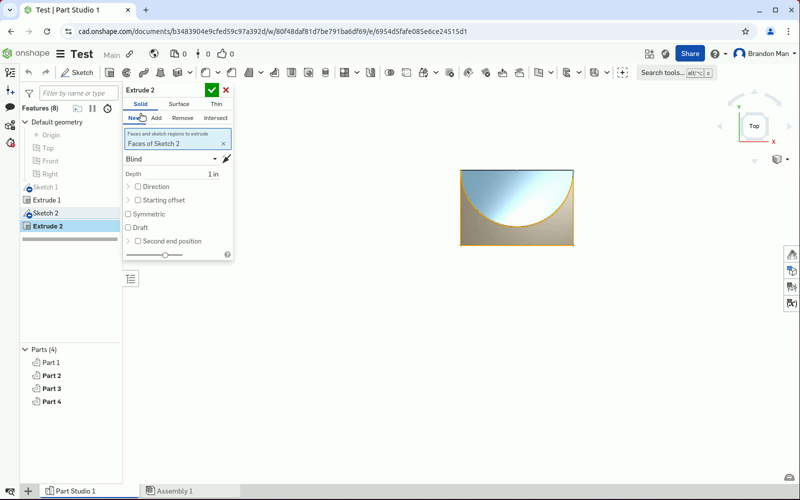
mouse_move(137, 120)
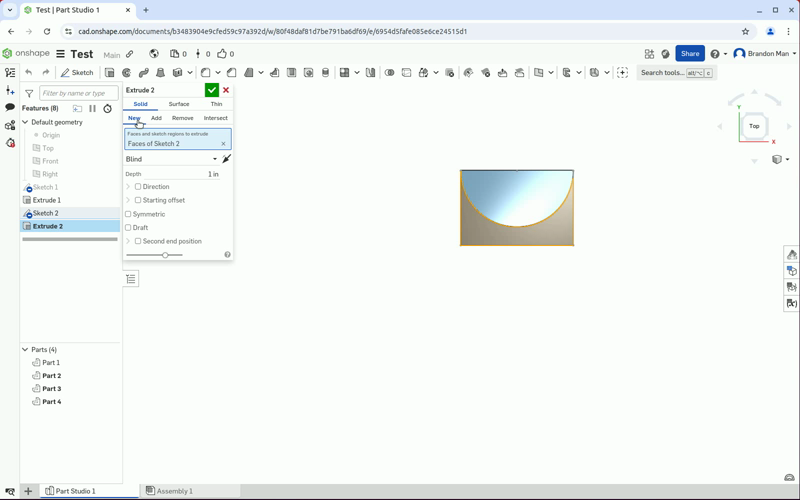
click(137, 120)
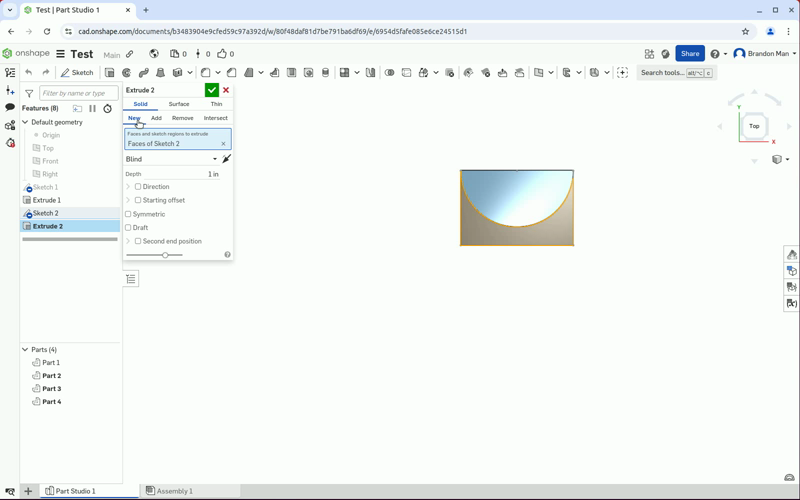
key(tab, 4)
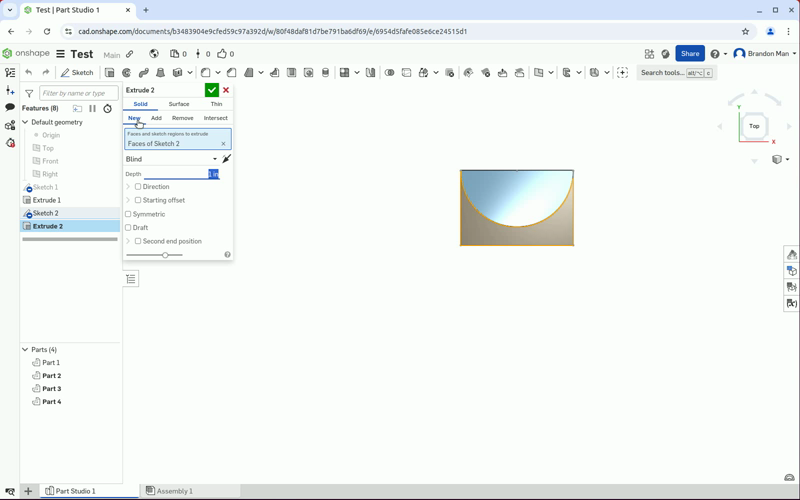
text(15.405)
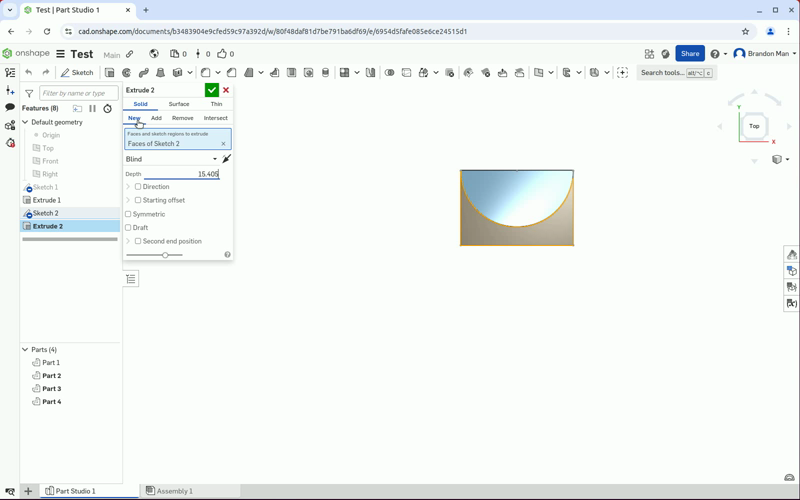
key(enter)
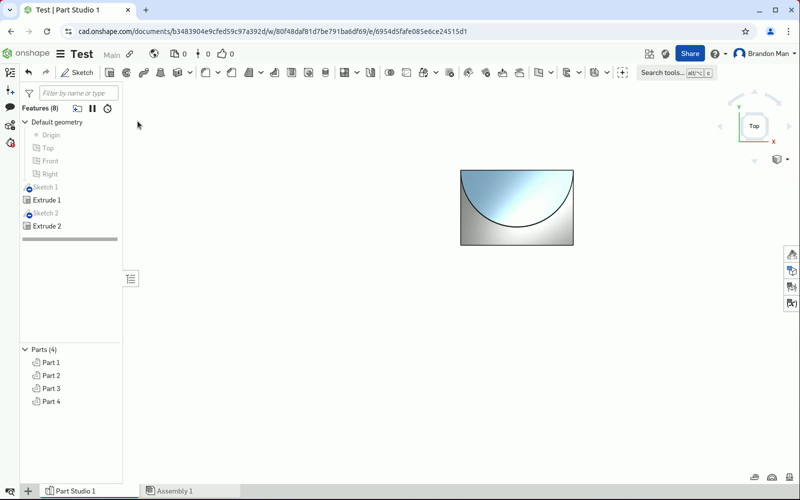
key(shift+h)
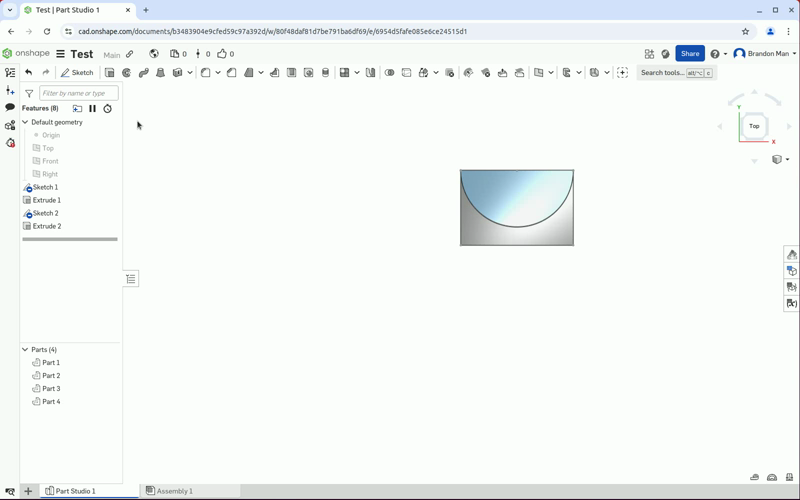
key(shift+h)
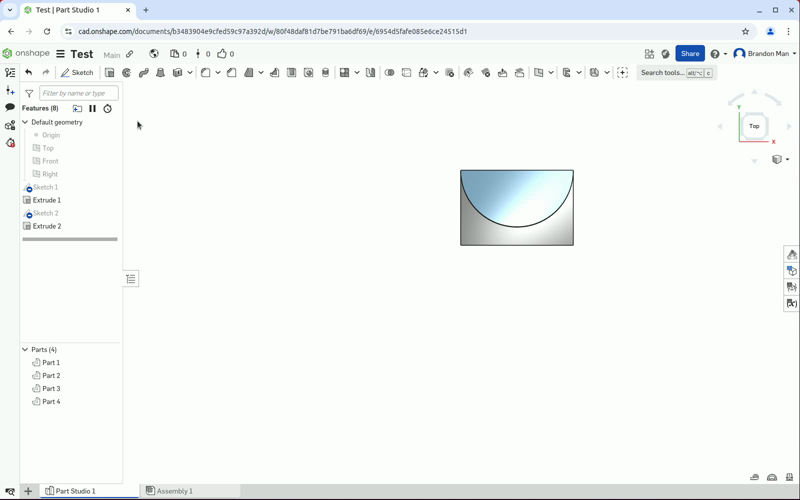
mouse_move(73, 189)
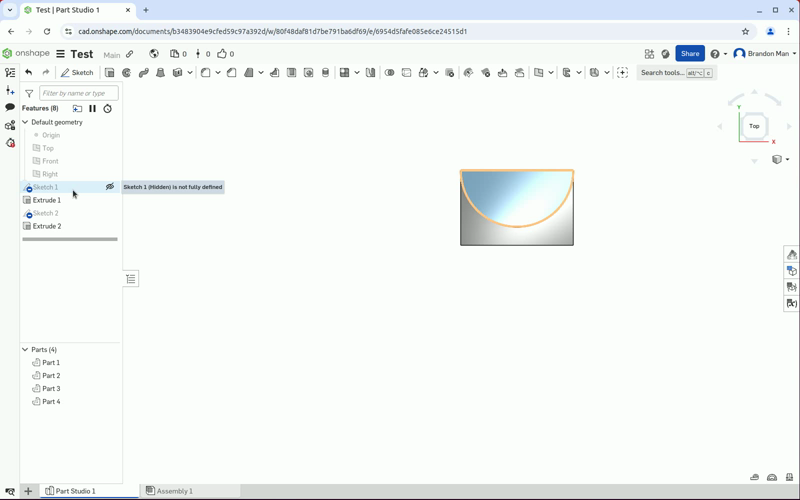
click(73, 189)
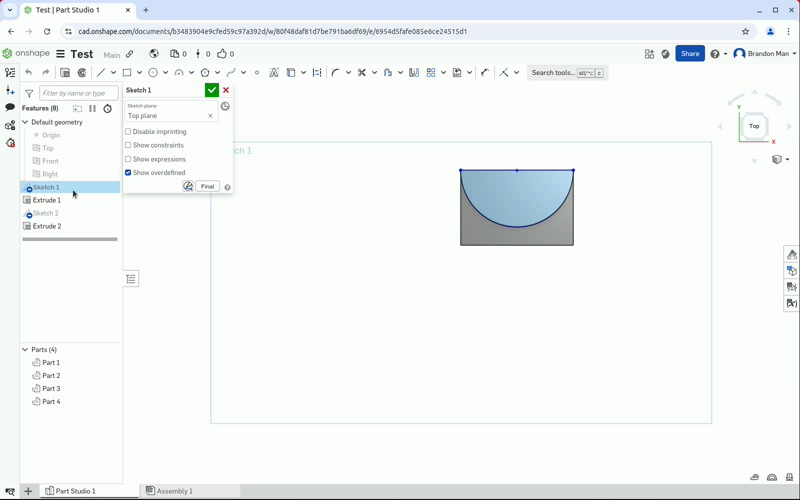
mouse_move(229, 92)
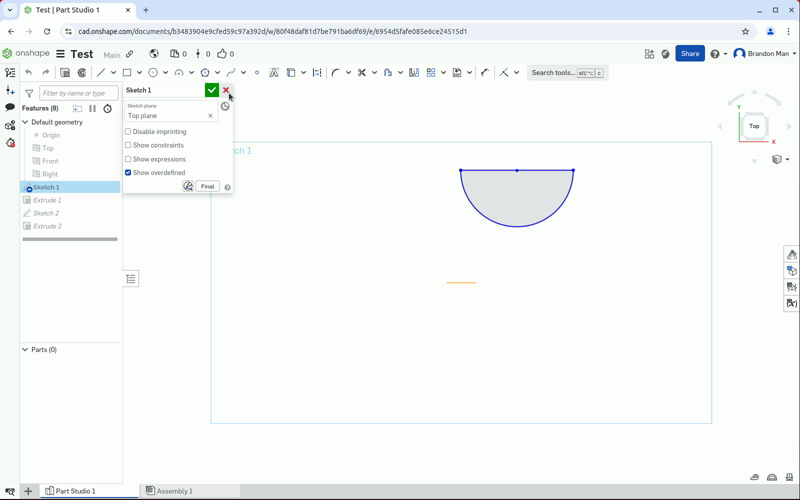
click(229, 92)
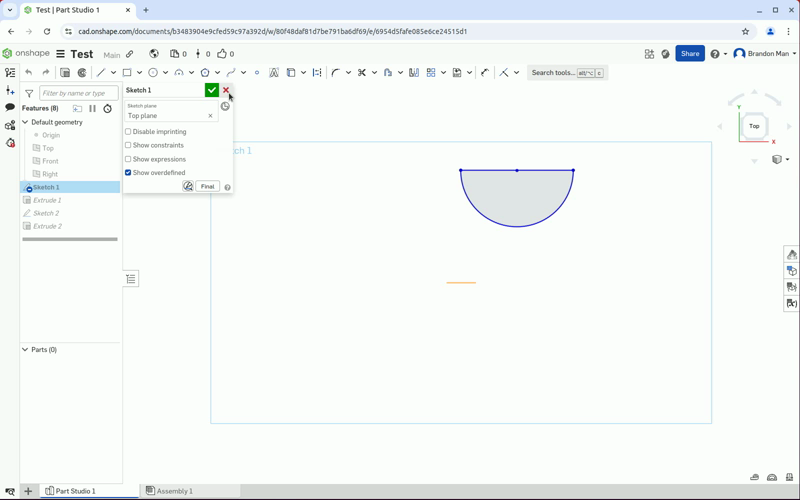
key(shift+s)
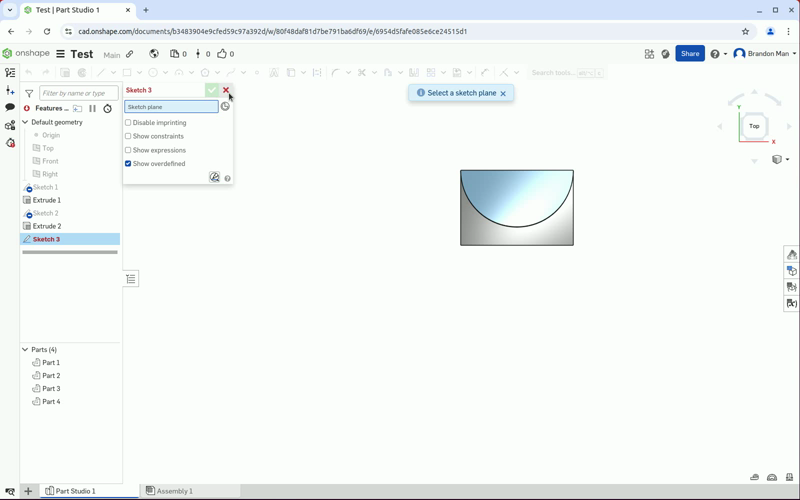
mouse_move(73, 150)
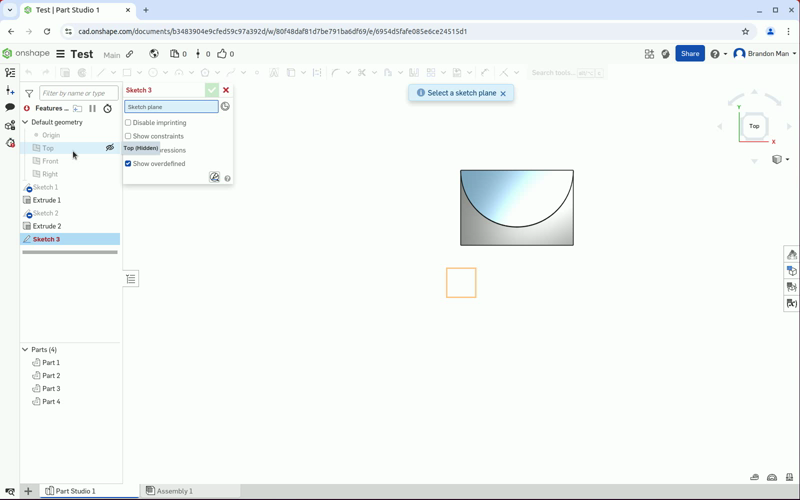
click(73, 150)
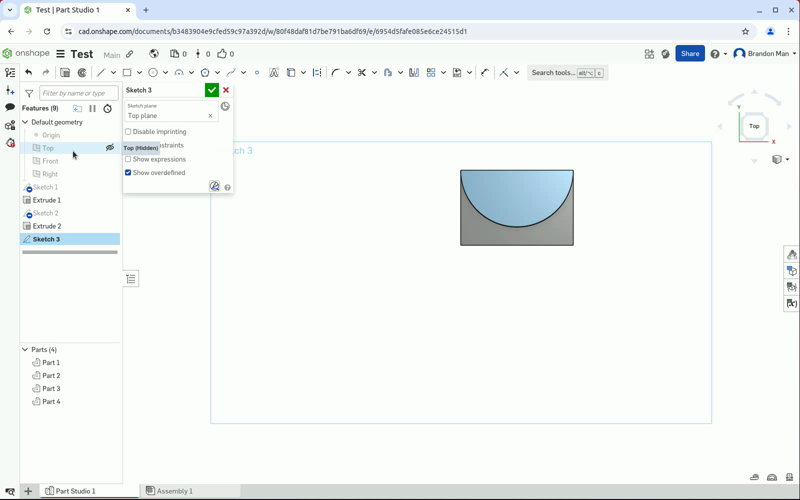
mouse_move(73, 352)
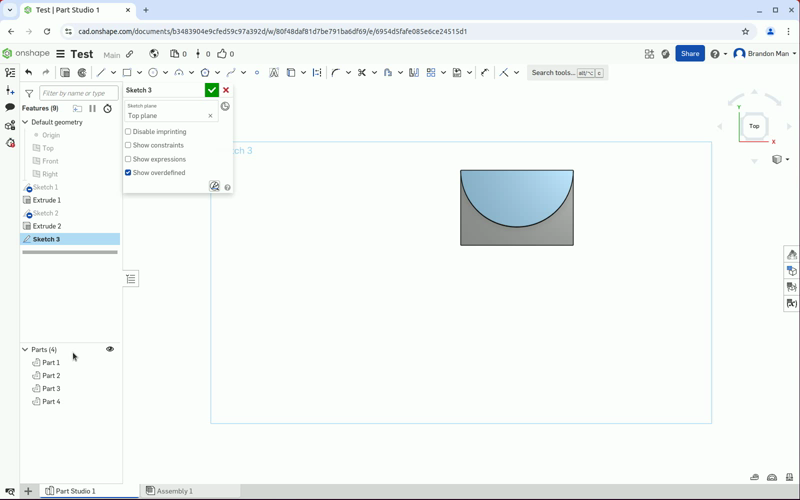
key(y)
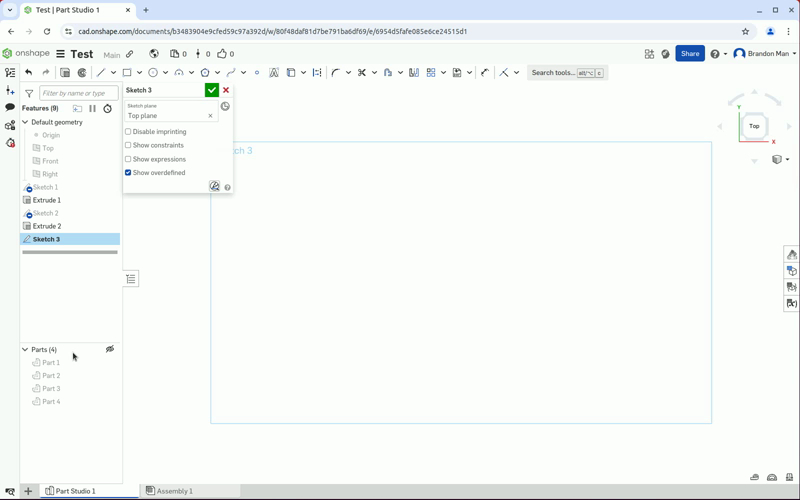
key(l)
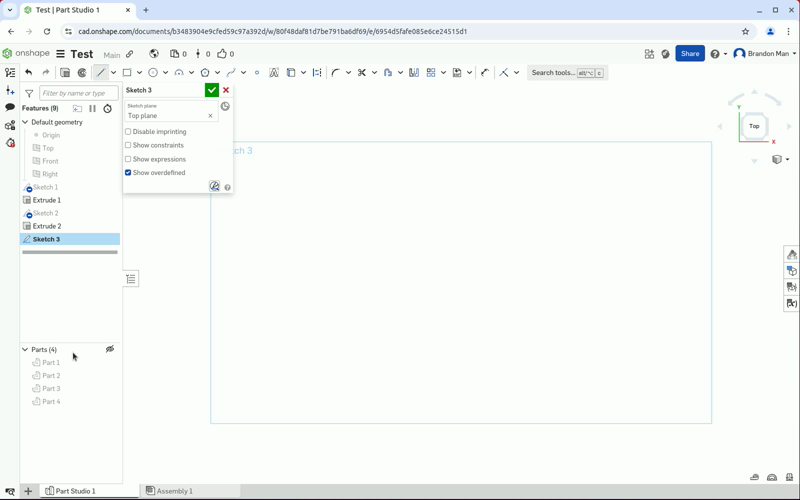
key_down(shift)
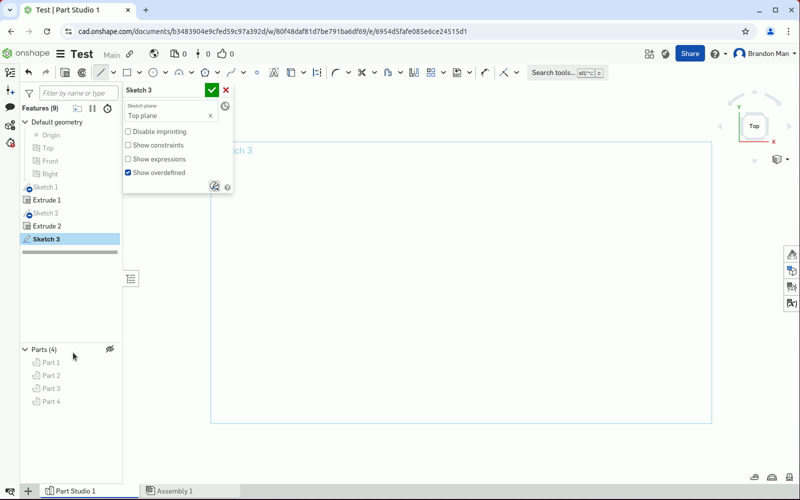
mouse_move(460, 282)
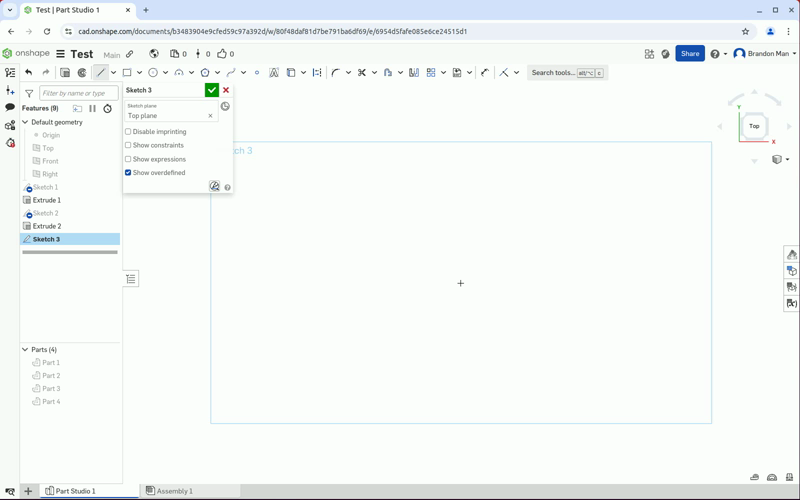
click(460, 282)
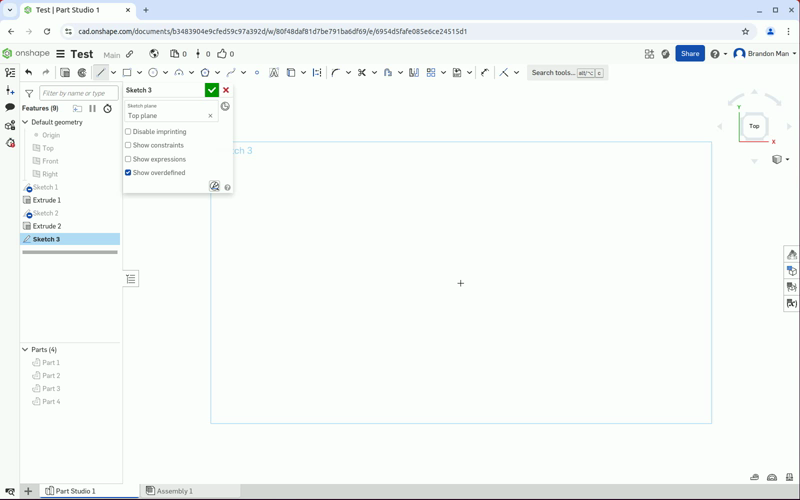
key_up(shift)
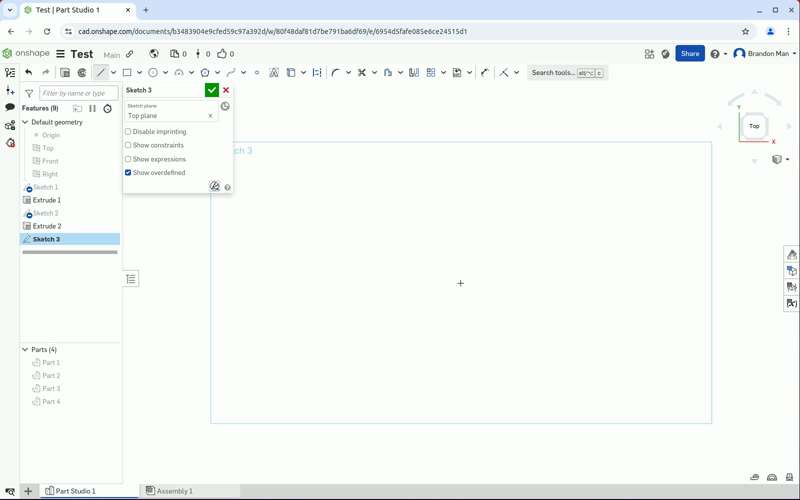
key_down(shift)
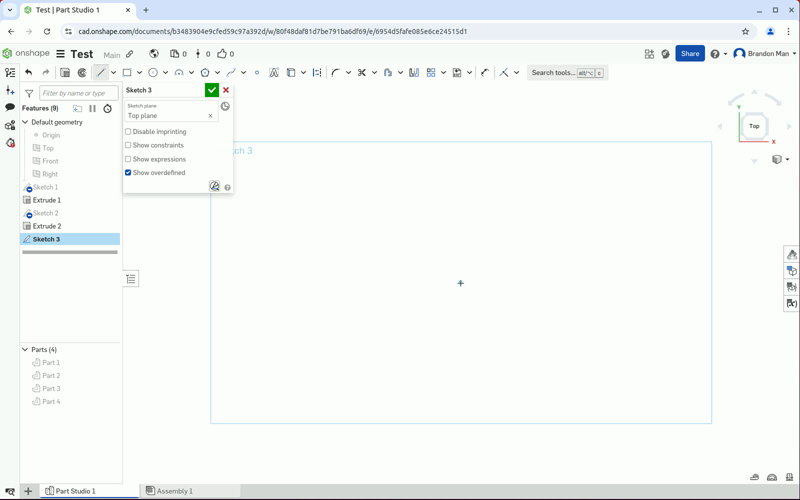
mouse_move(573, 282)
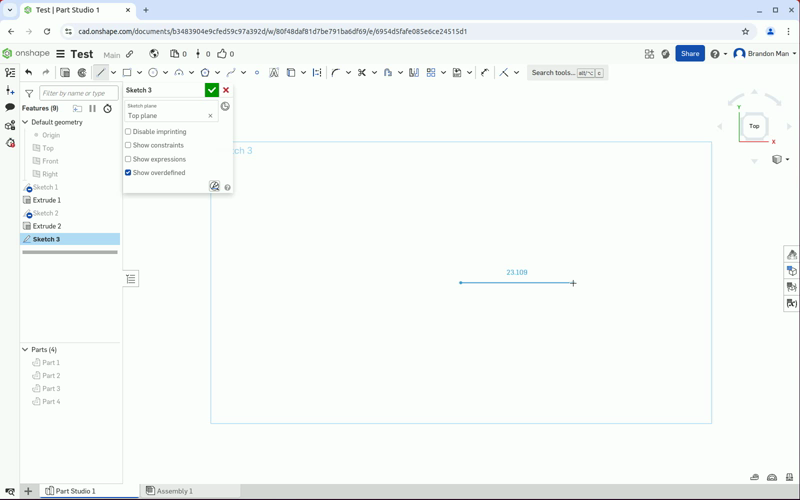
click(573, 282)
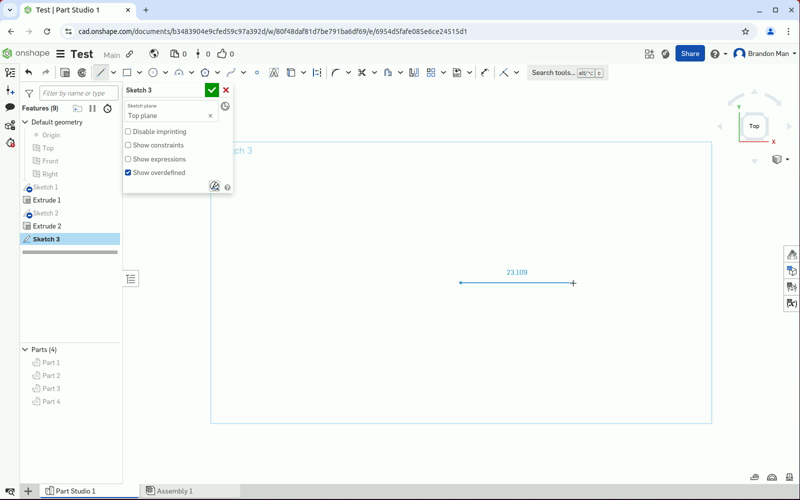
key_up(shift)
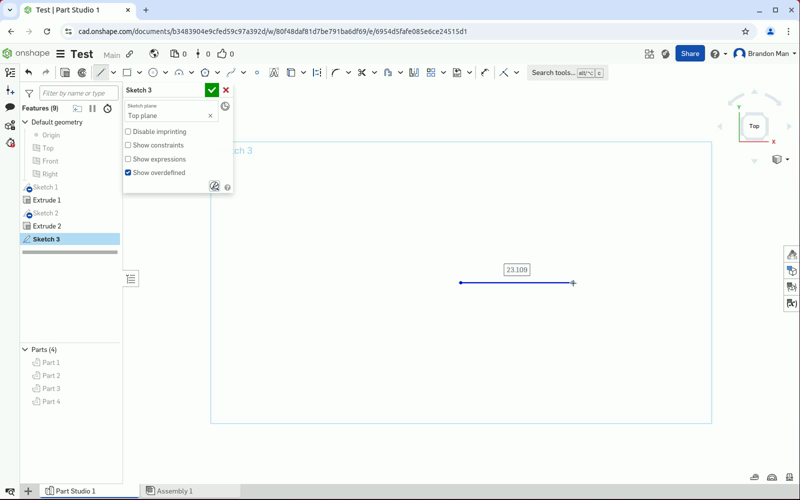
key_down(shift)
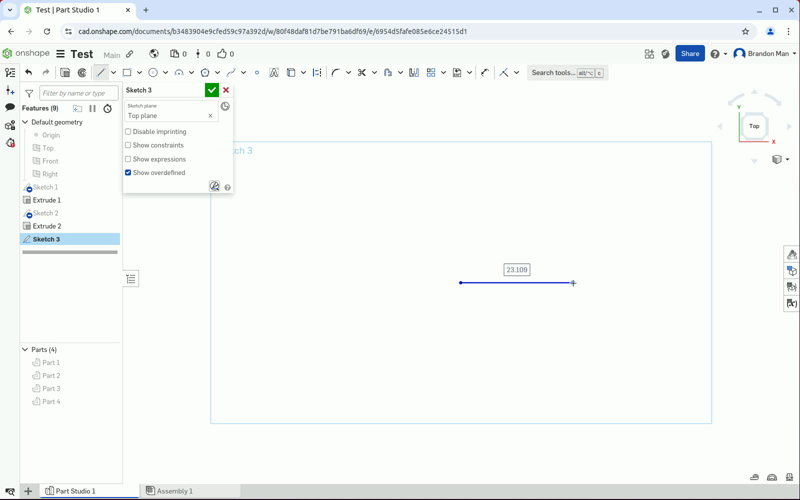
mouse_move(589, 282)
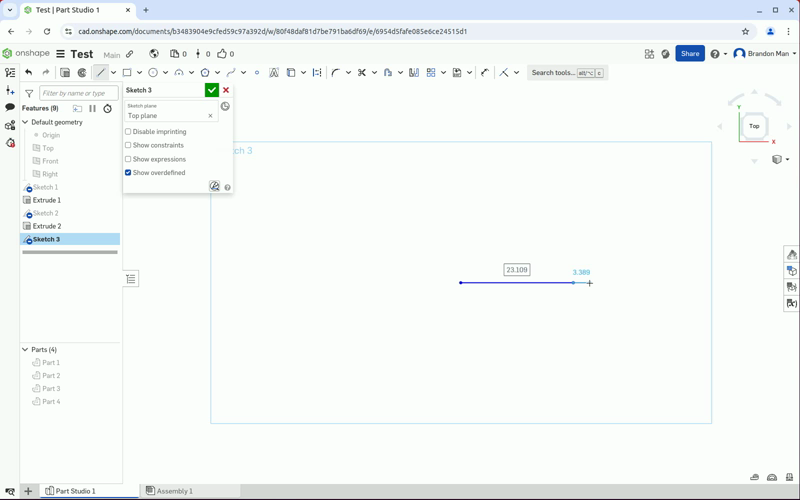
mouse_move(573, 245)
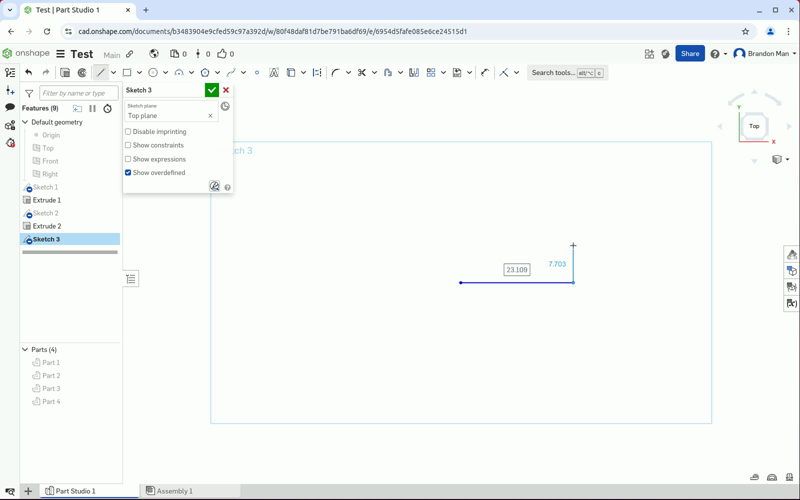
click(573, 245)
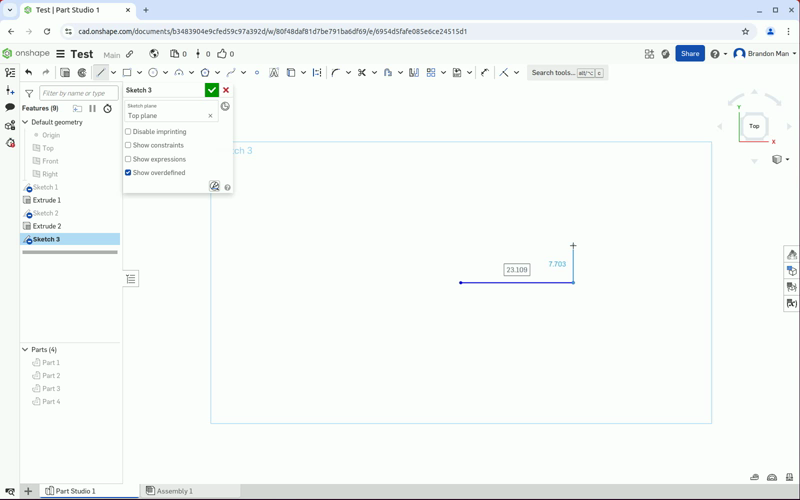
key_up(shift)
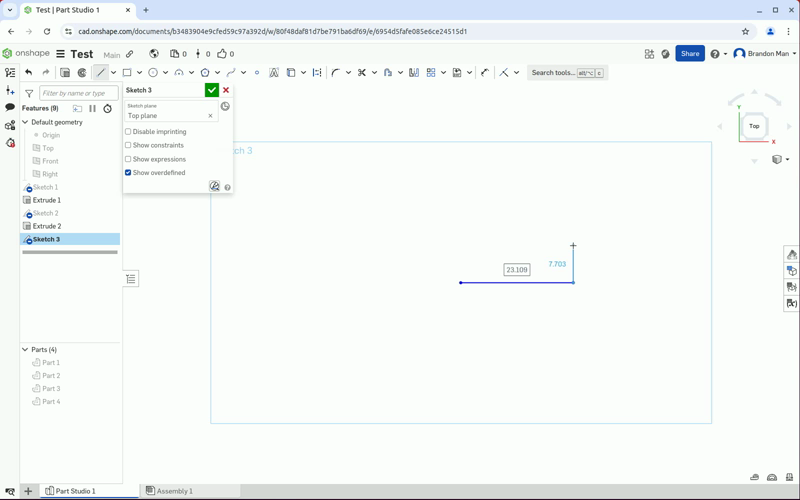
key_down(shift)
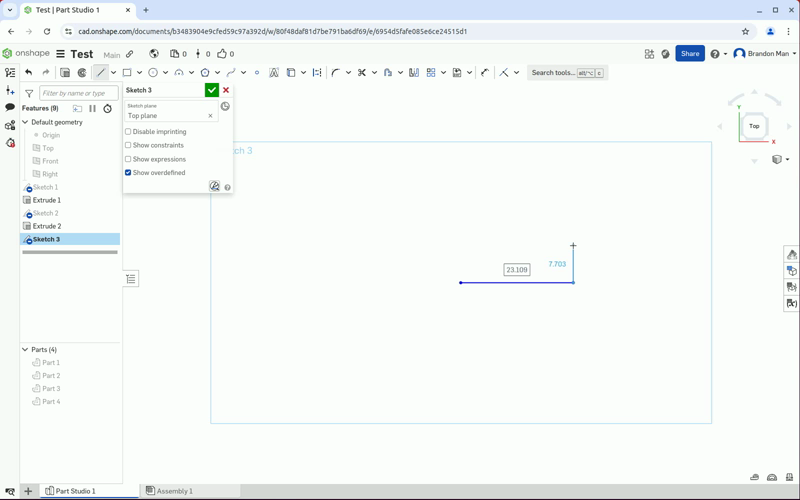
mouse_move(460, 245)
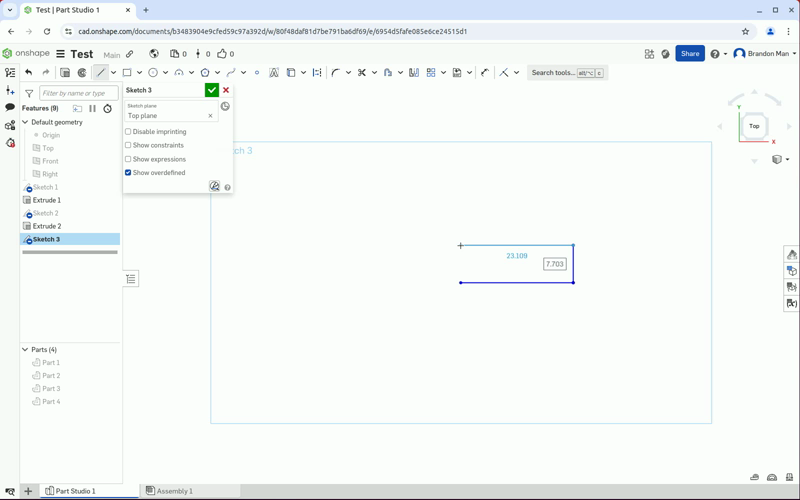
click(460, 245)
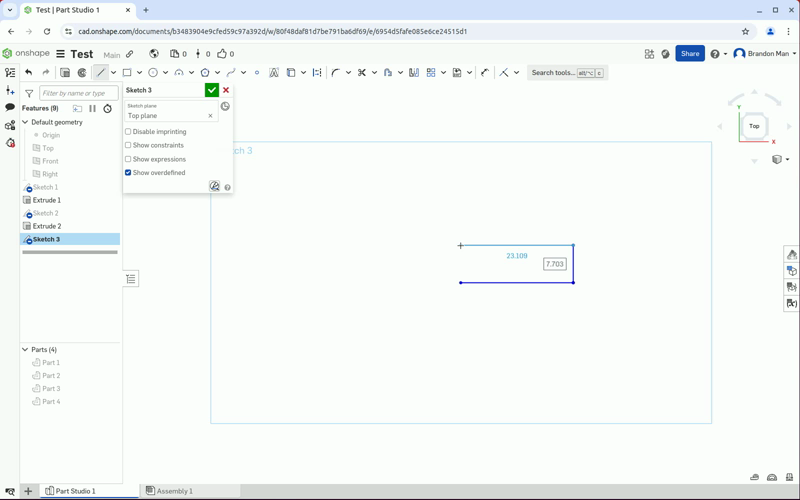
key_up(shift)
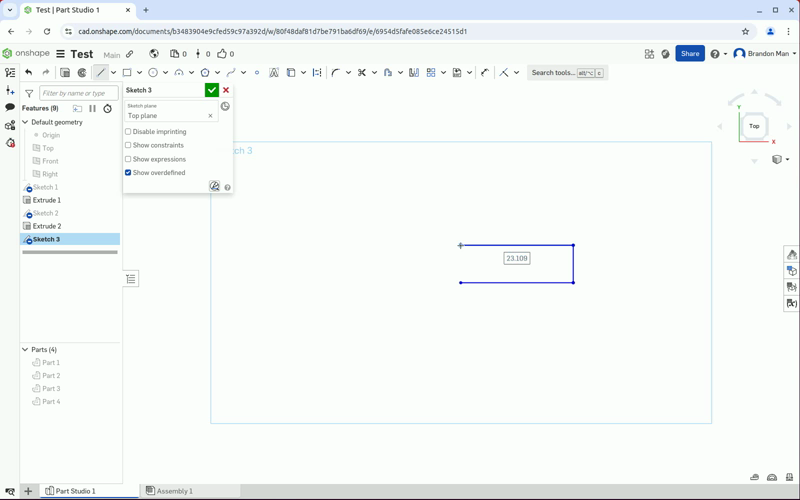
mouse_move(490, 245)
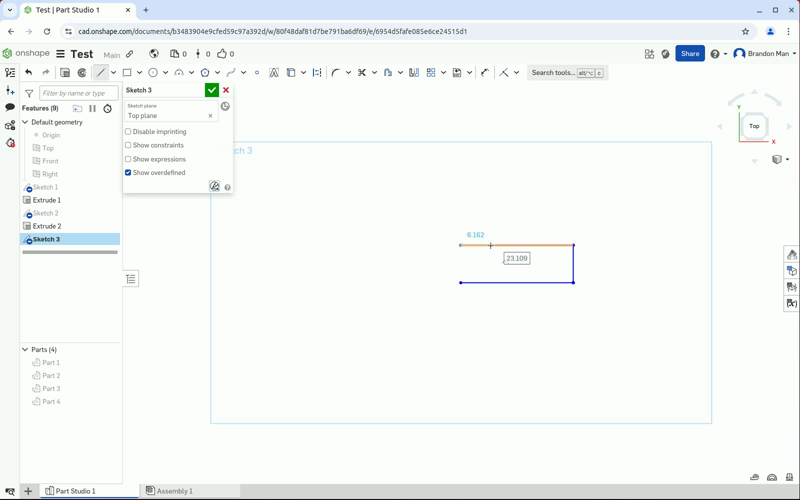
key_down(shift)
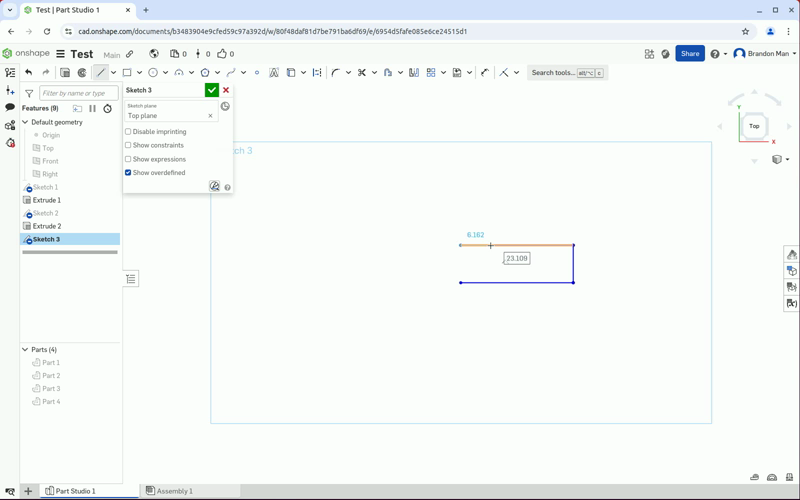
mouse_move(460, 282)
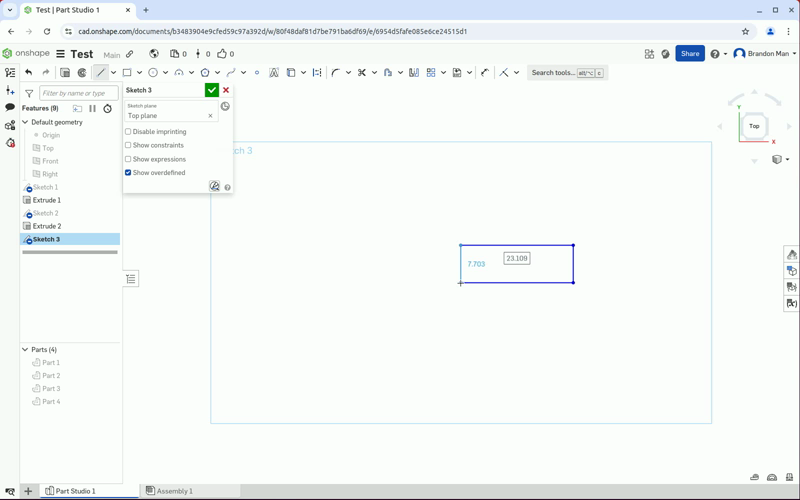
key_up(shift)
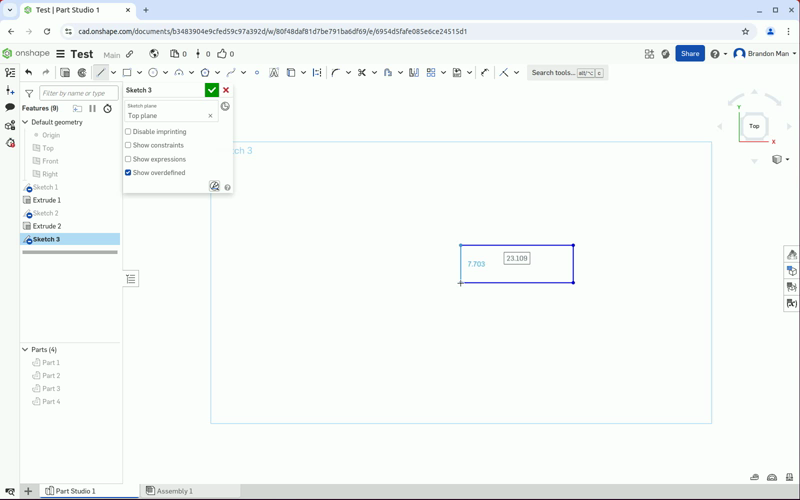
click(460, 282)
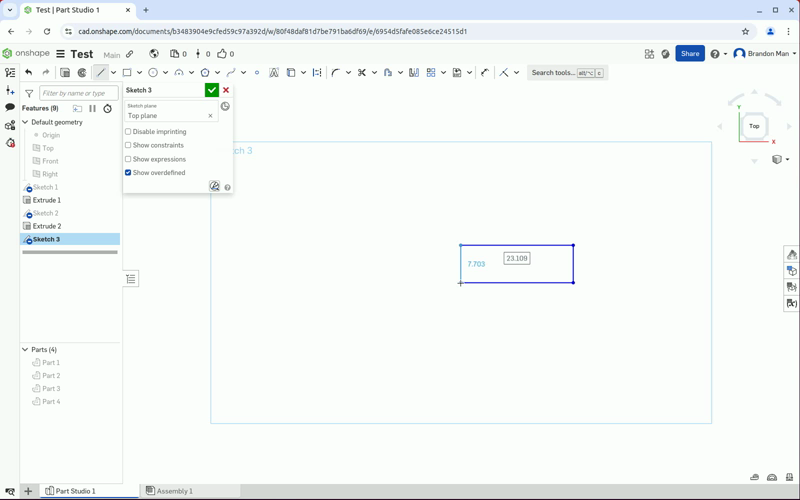
key(esc)
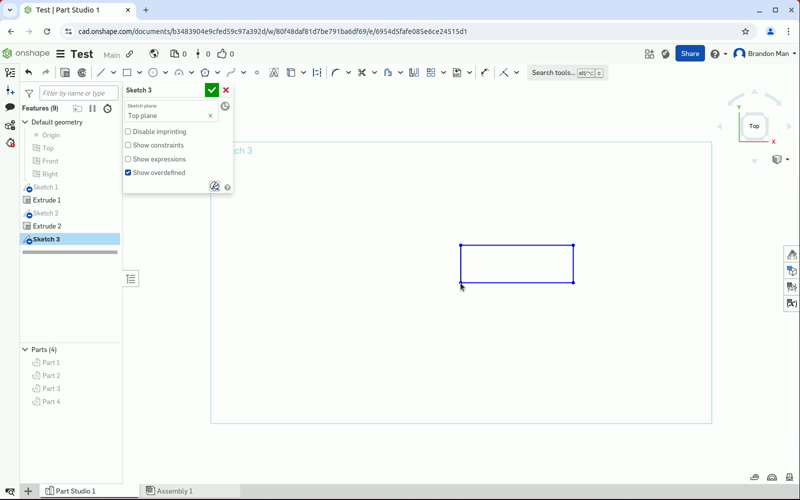
mouse_move(527, 266)
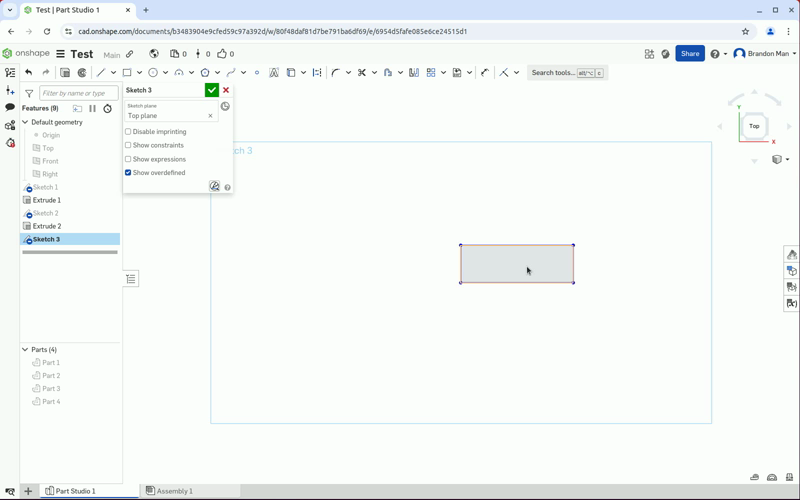
click(527, 266)
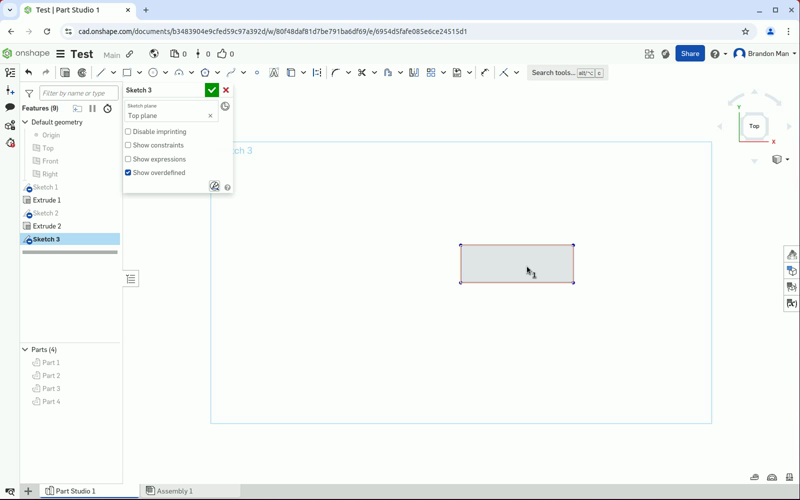
mouse_move(73, 352)
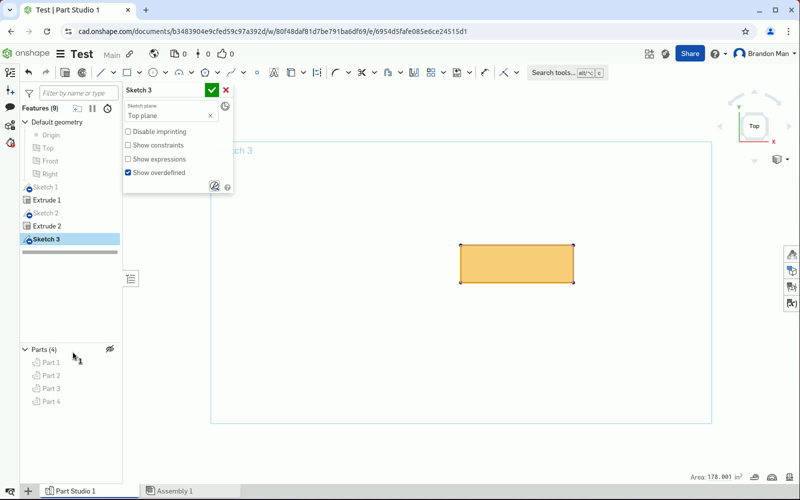
key(shift+y)
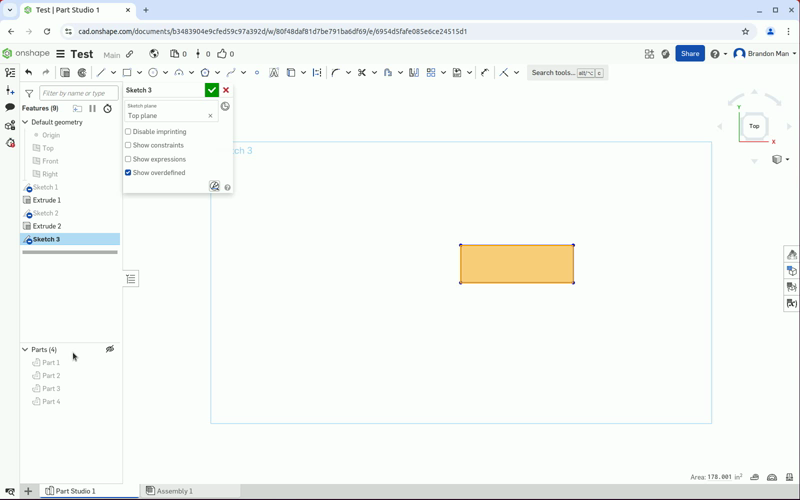
key(shift+e)
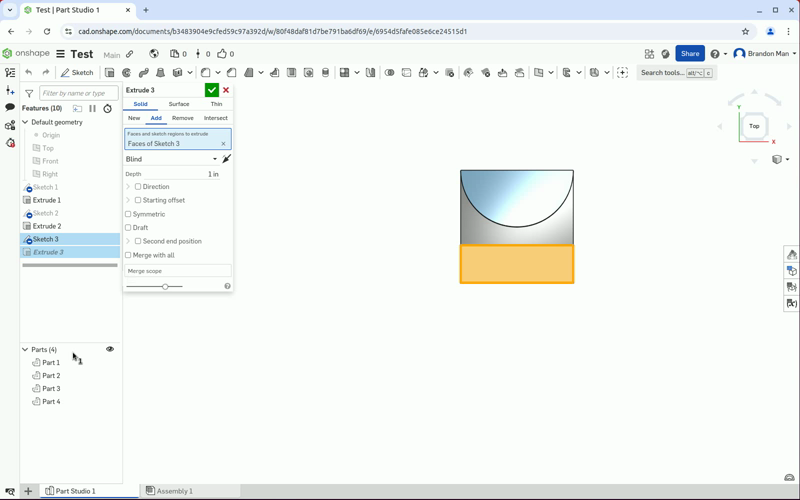
mouse_move(143, 106)
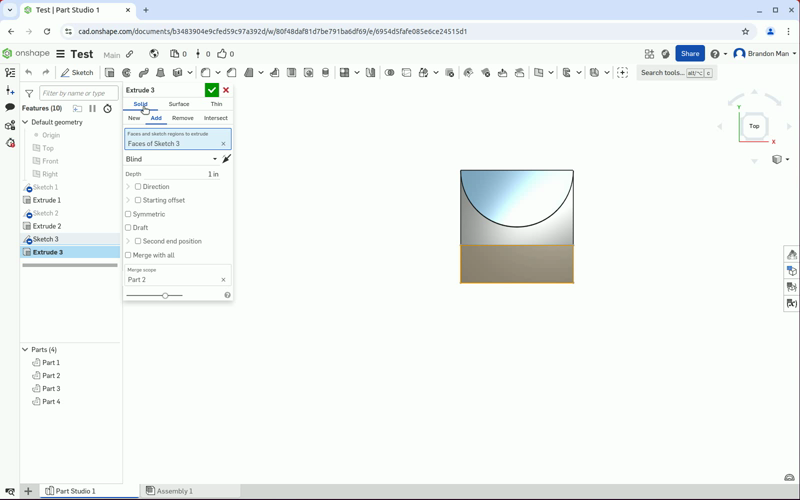
click(143, 106)
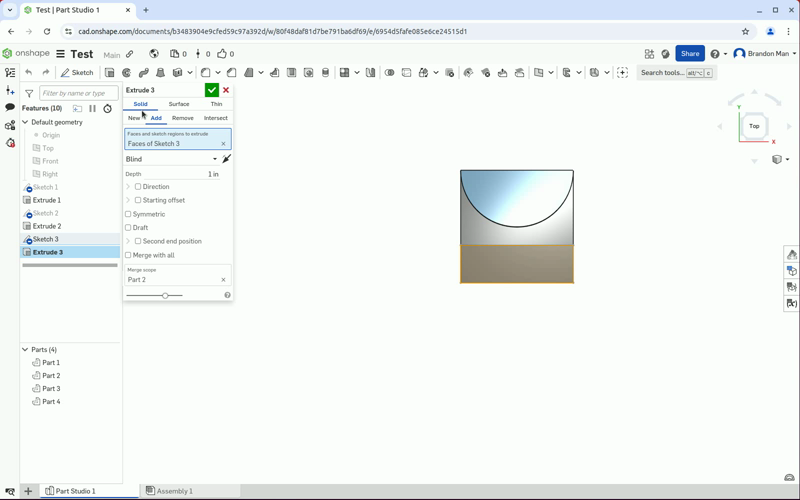
mouse_move(137, 120)
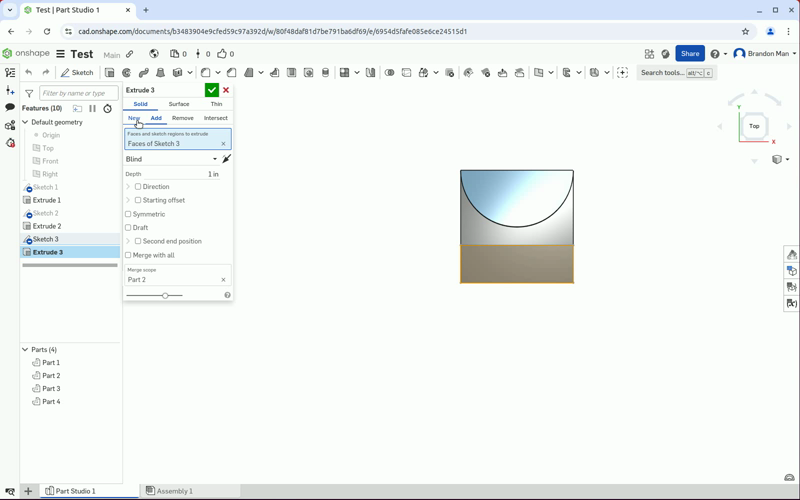
click(137, 120)
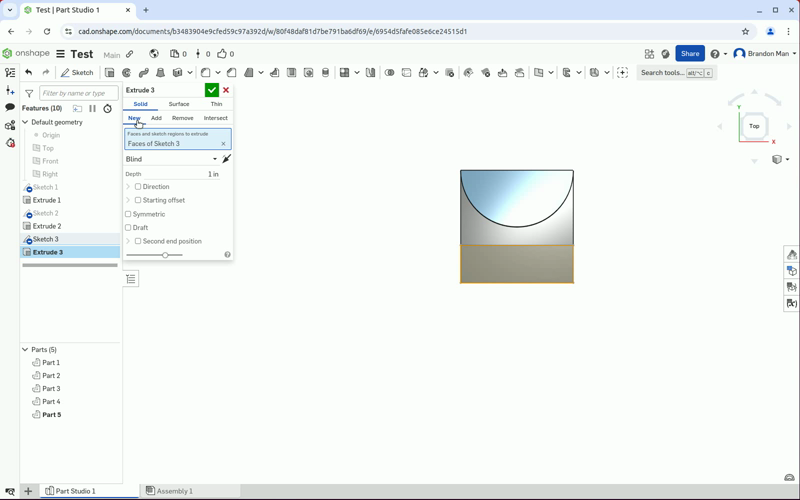
key(tab, 4)
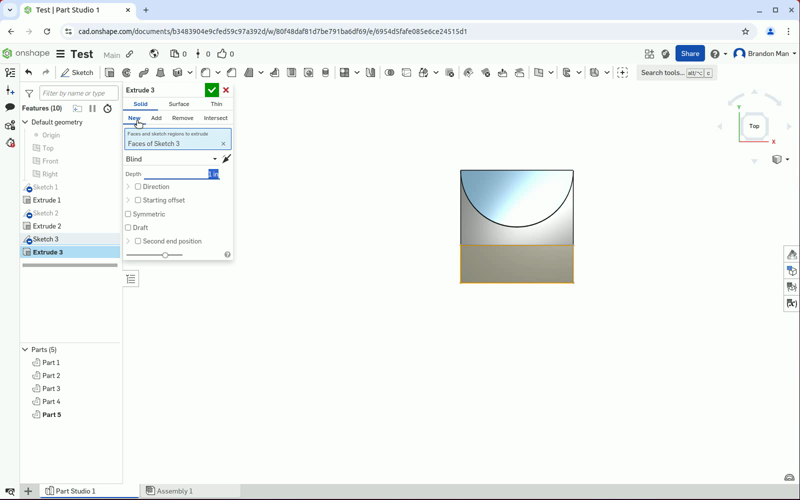
text(7.703)
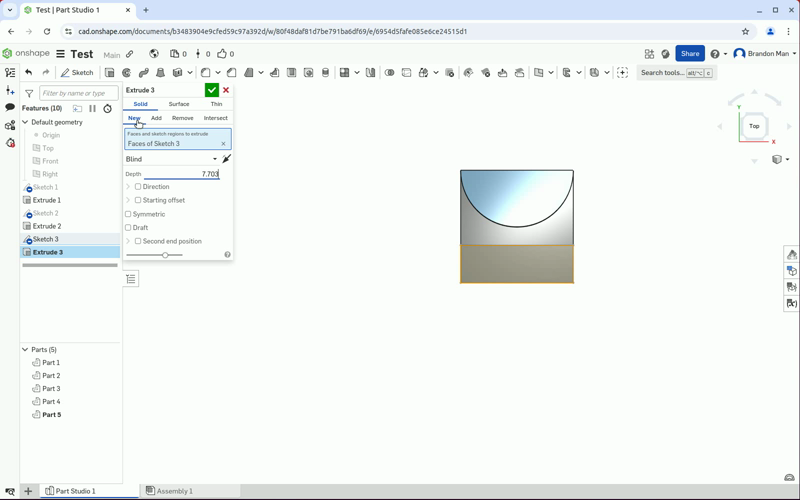
key(enter)
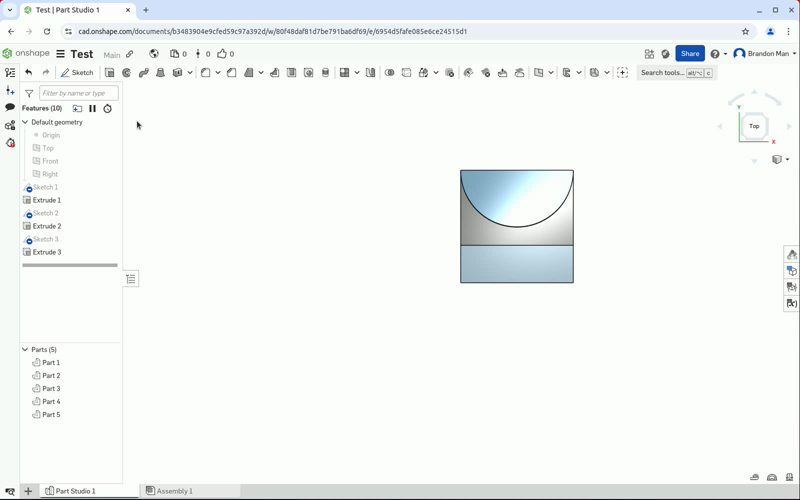
key(shift+h)
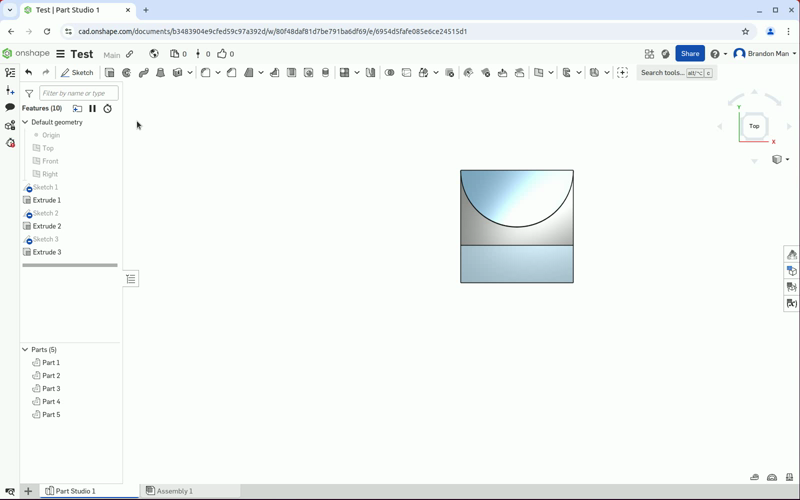
key(shift+h)
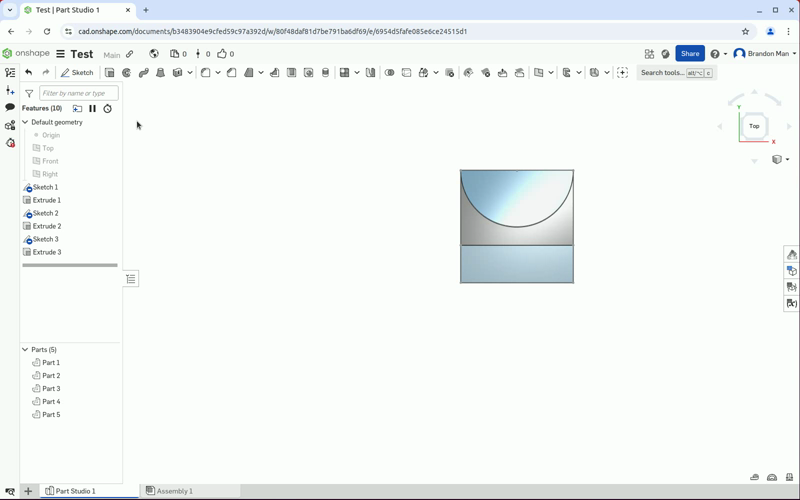
key(shift+7)
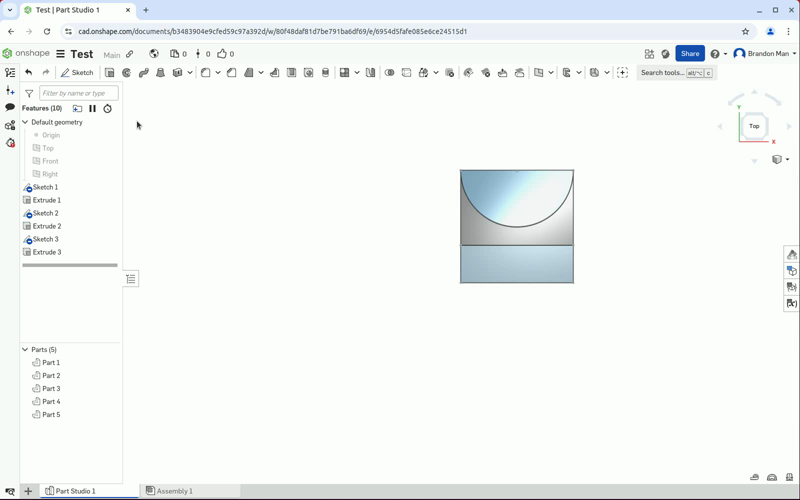
key(up, 3)
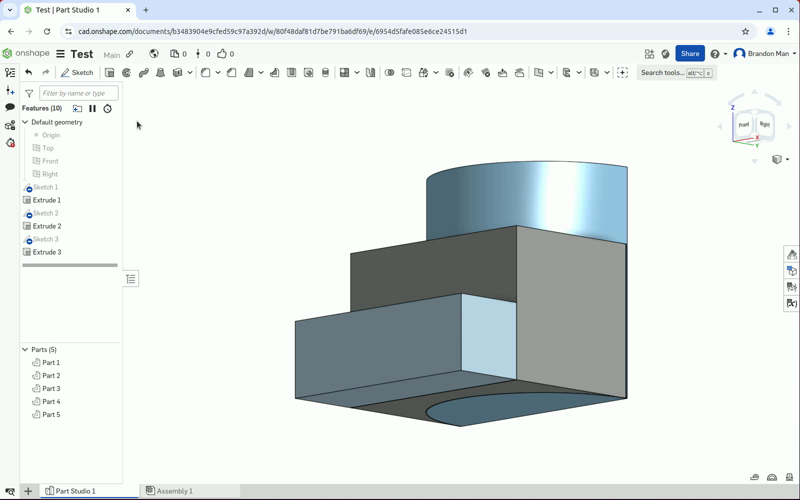
key(left, 3)
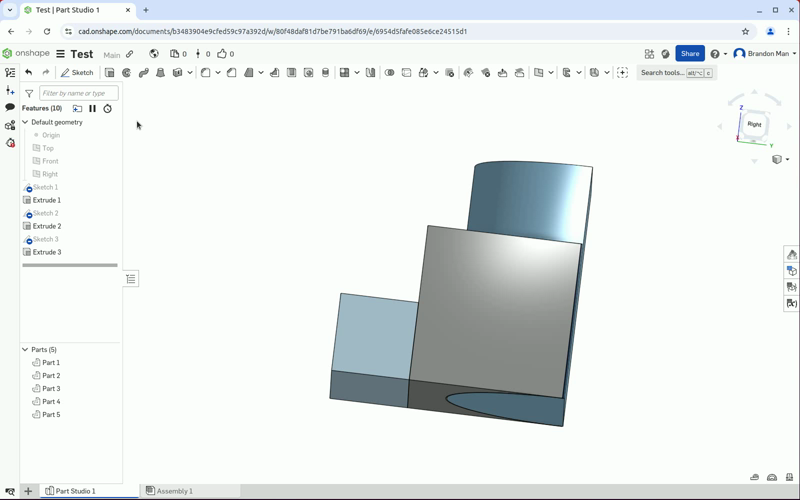
key(right, 3)
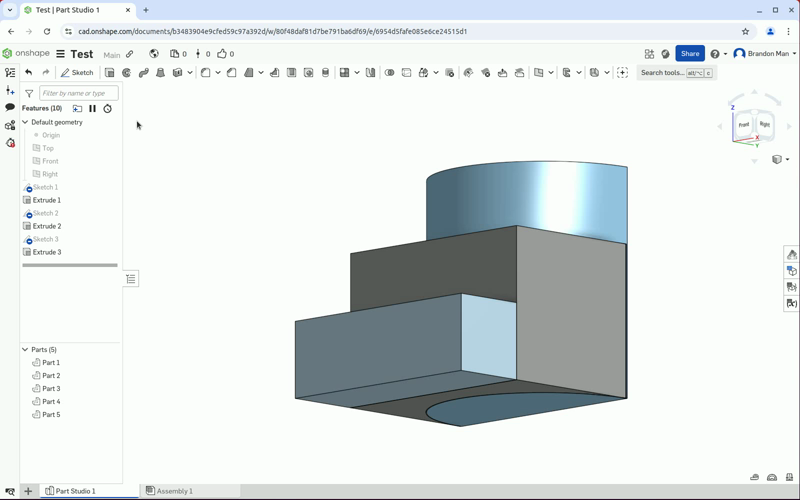
key(down, 3)
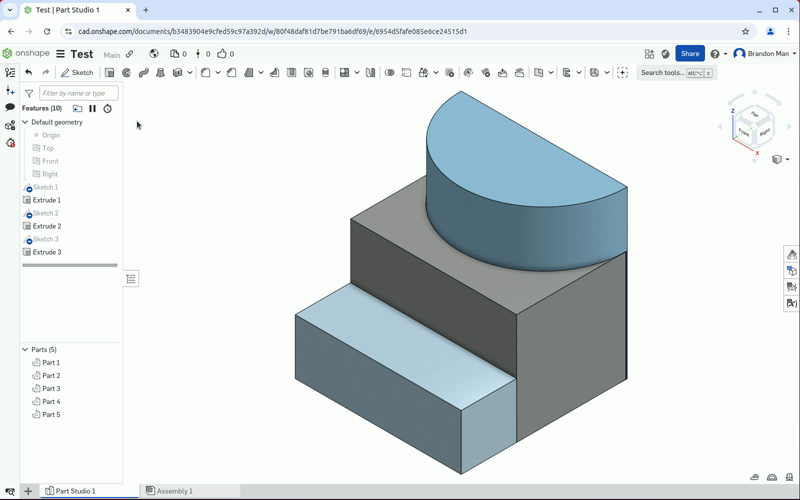
mouse_move(73, 189)
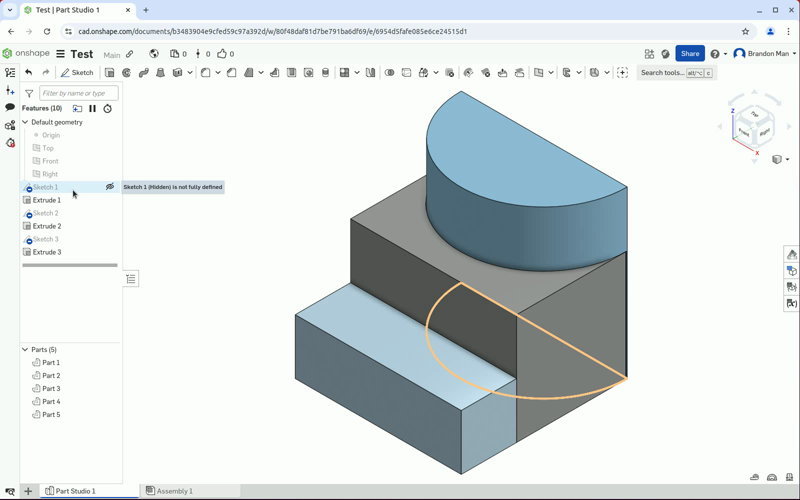
click(73, 189)